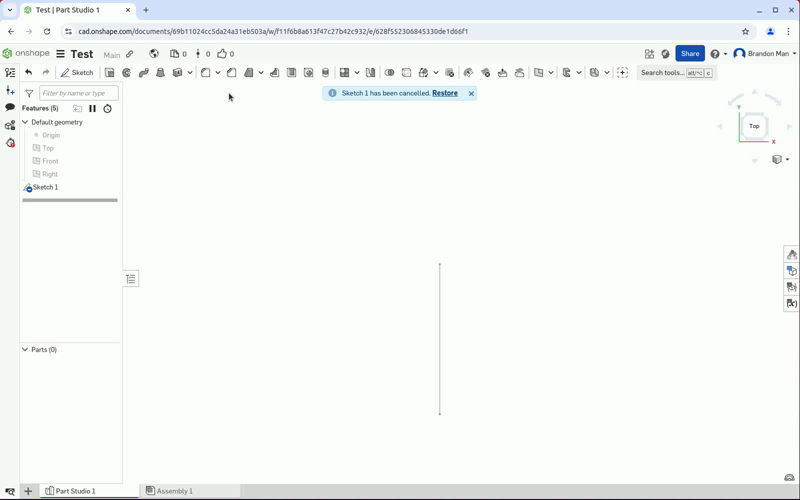
key(shift+h)
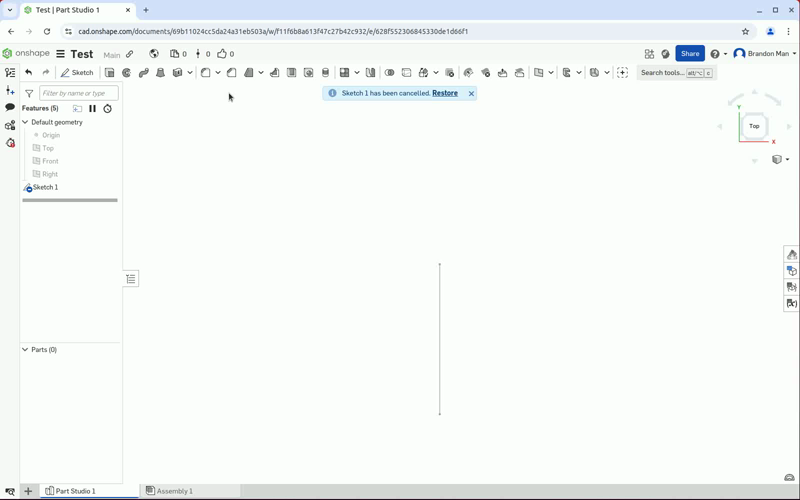
key(shift+s)
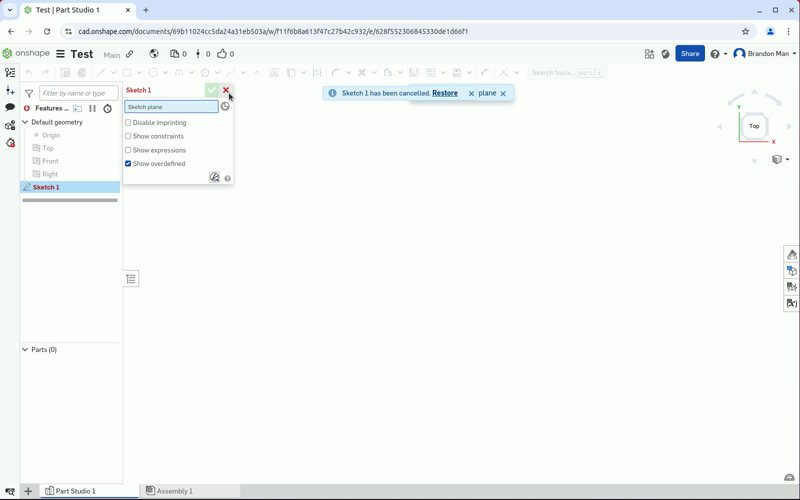
mouse_move(73, 150)
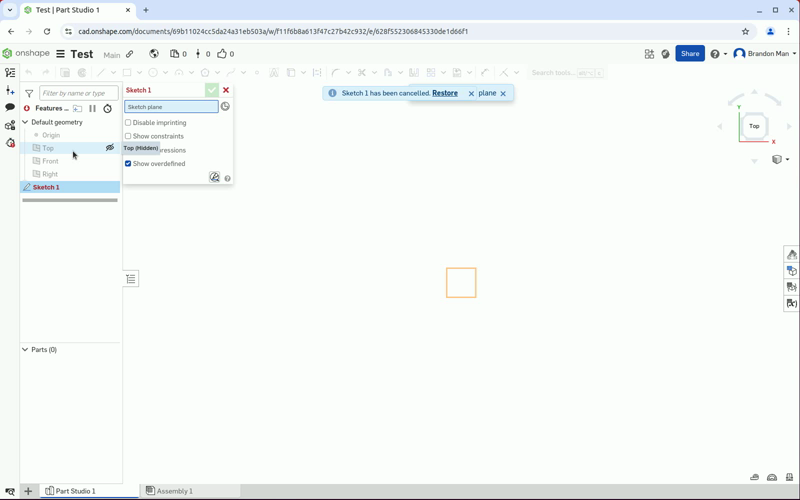
click(73, 150)
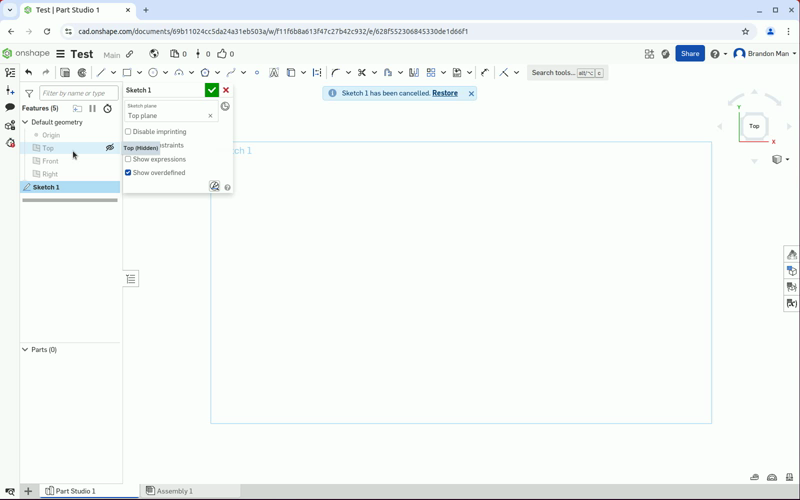
mouse_move(73, 352)
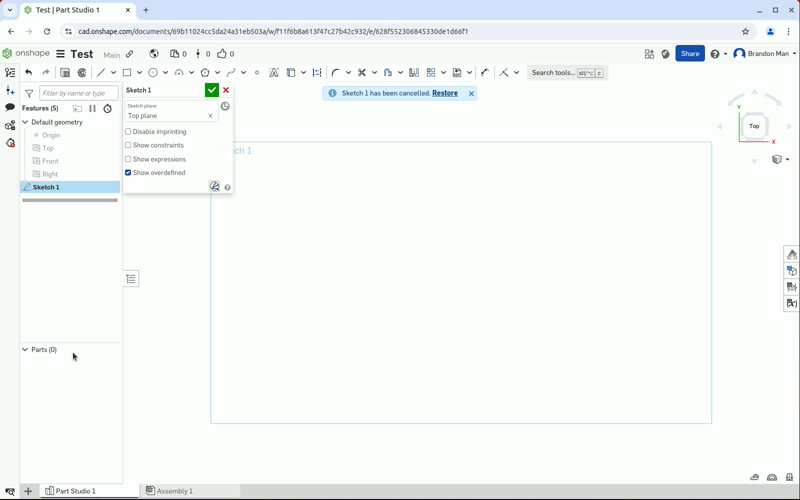
key(y)
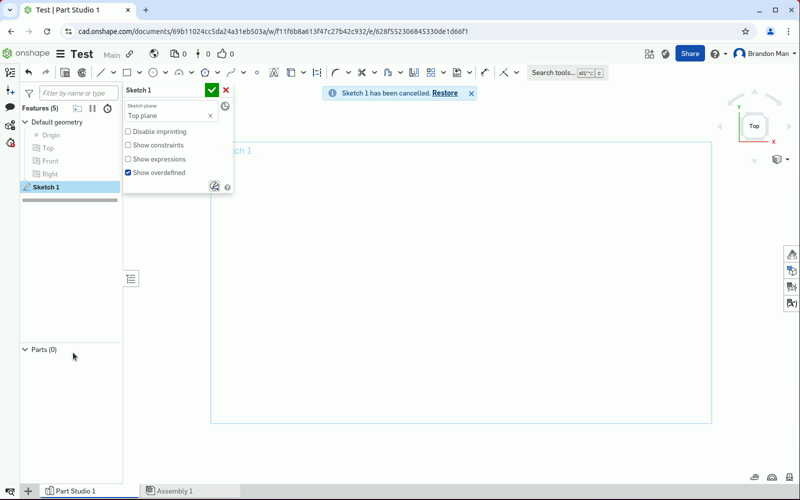
key(c)
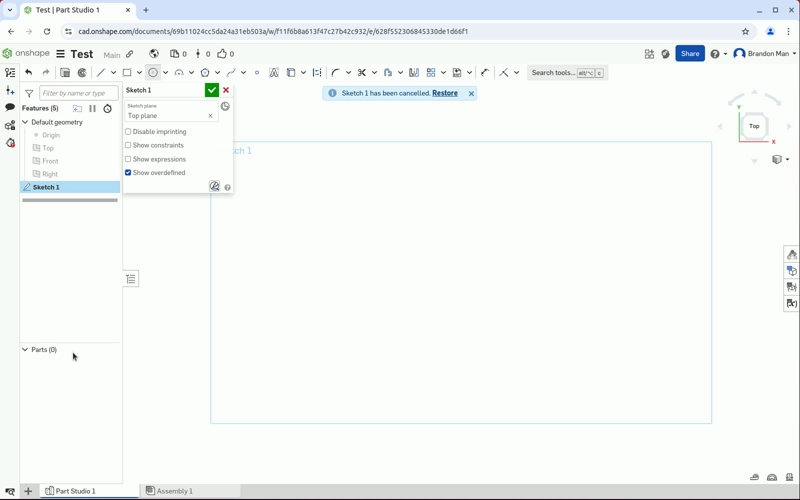
key_down(shift)
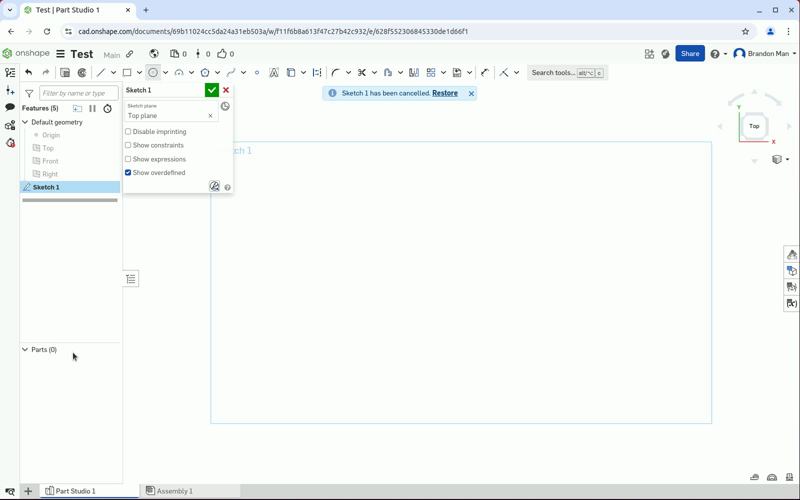
mouse_move(461, 282)
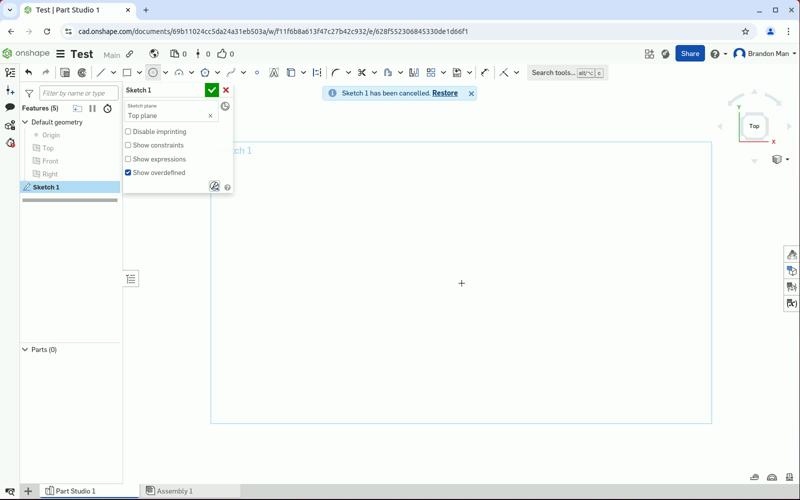
click(461, 282)
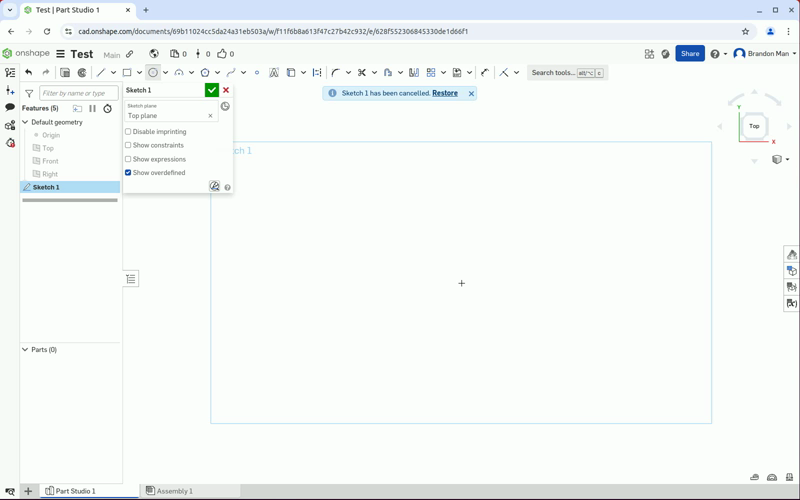
key_up(shift)
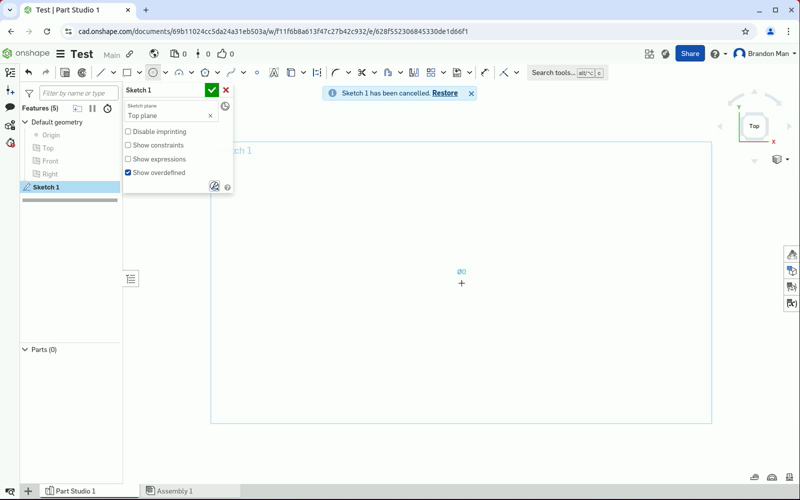
mouse_move(526, 282)
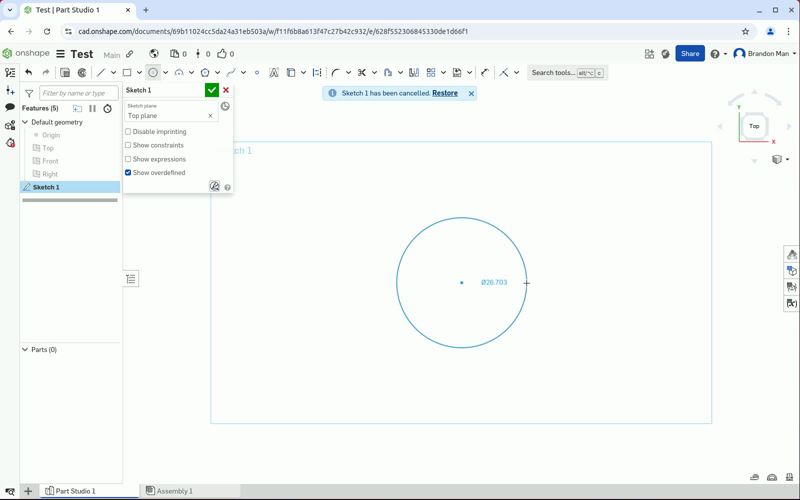
click(526, 282)
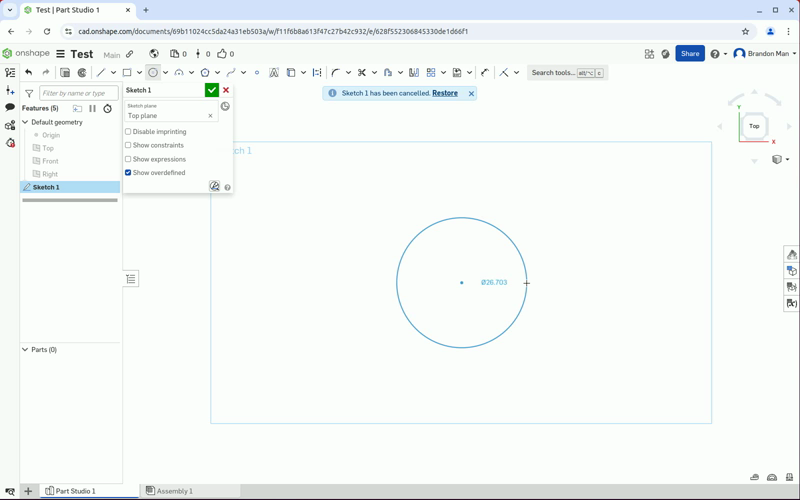
key(esc)
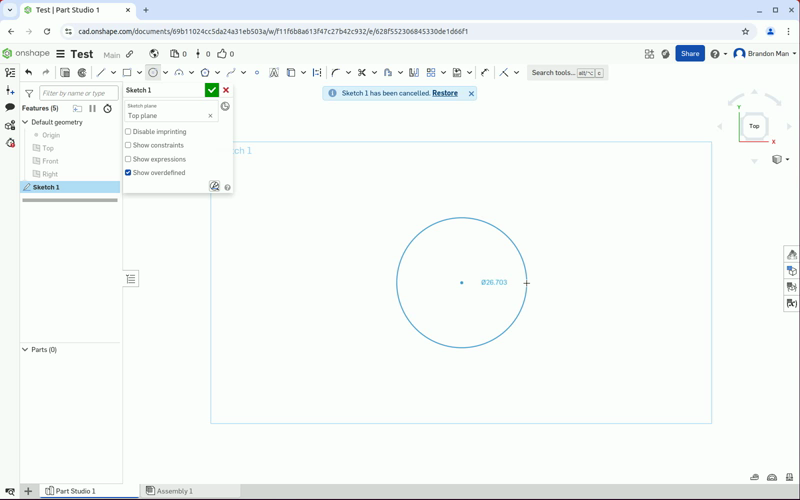
mouse_move(456, 327)
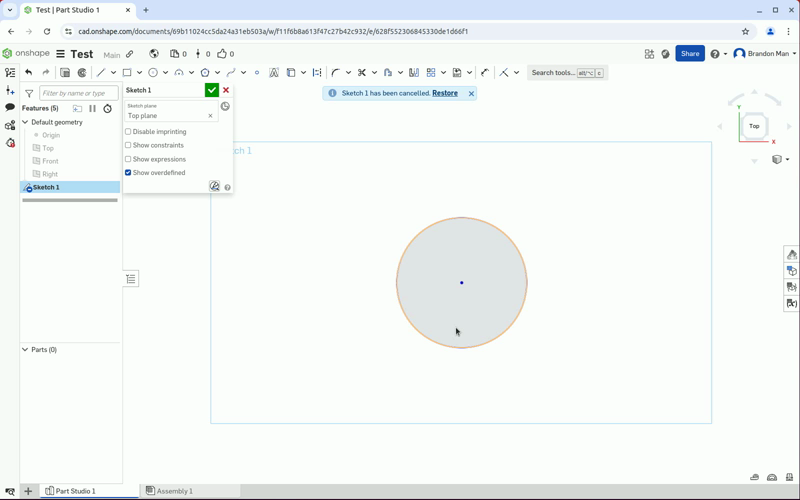
click(456, 327)
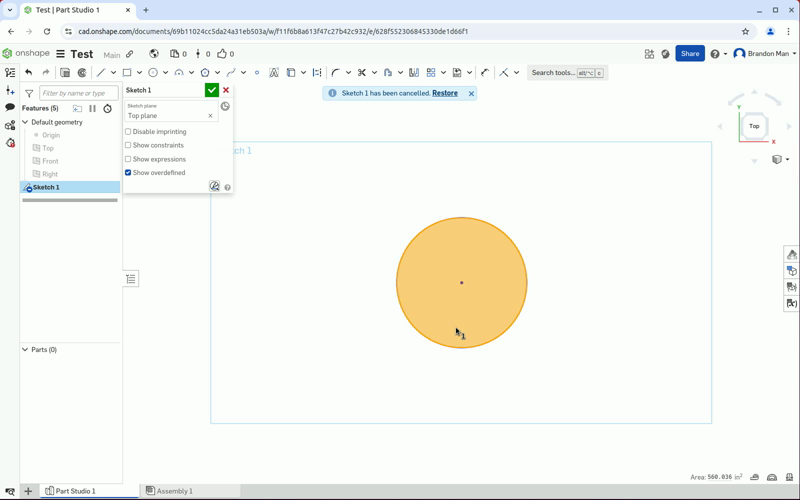
mouse_move(73, 352)
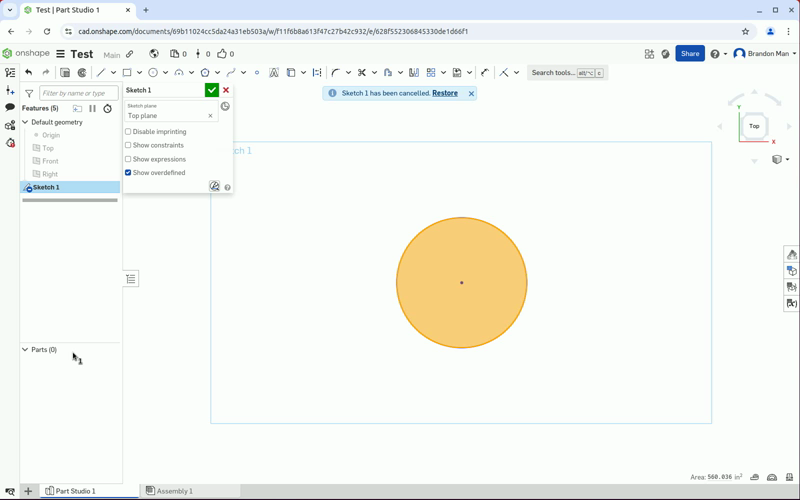
key(shift+y)
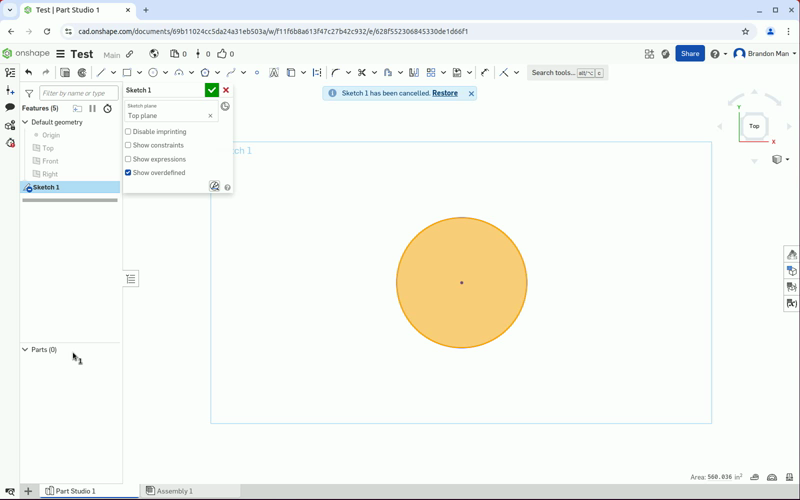
key(shift+e)
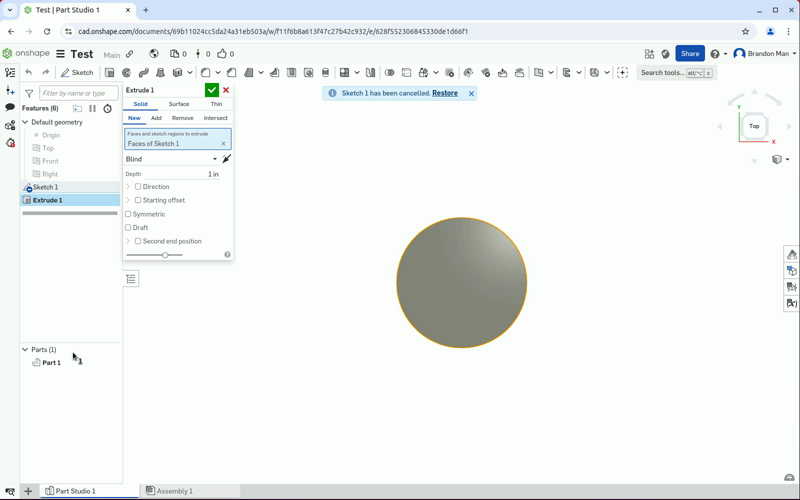
mouse_move(143, 106)
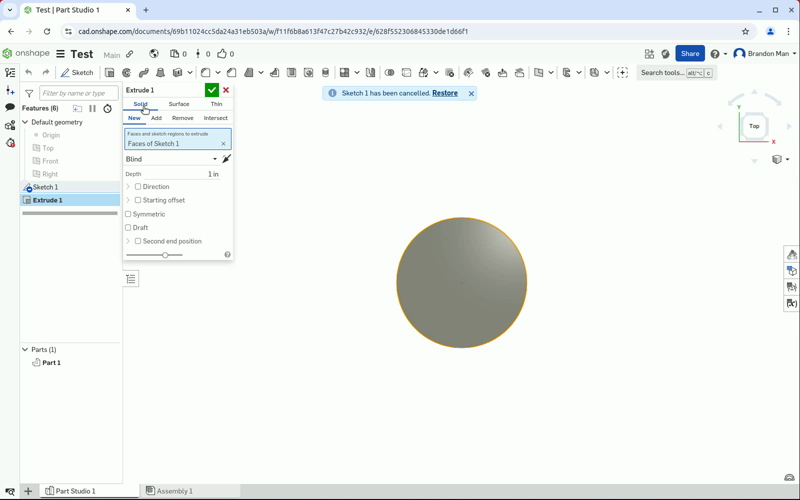
click(143, 106)
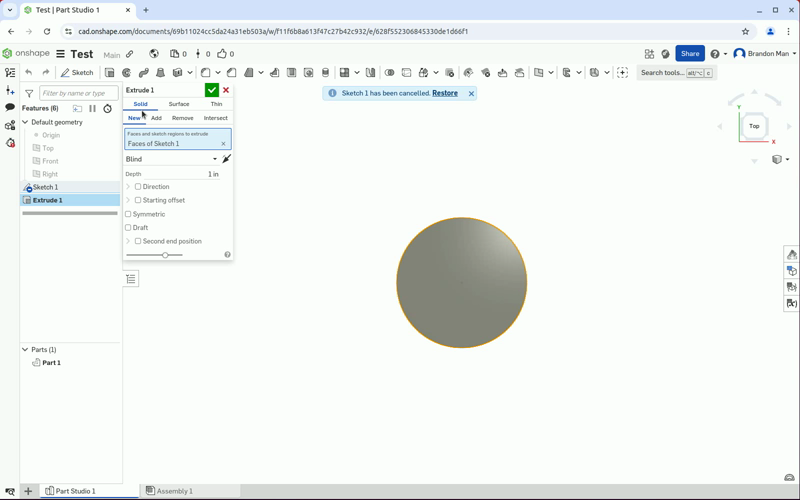
mouse_move(137, 120)
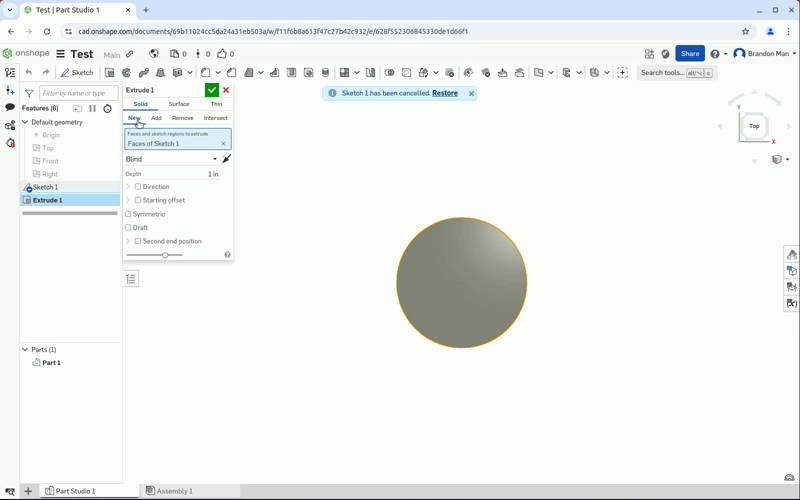
click(137, 120)
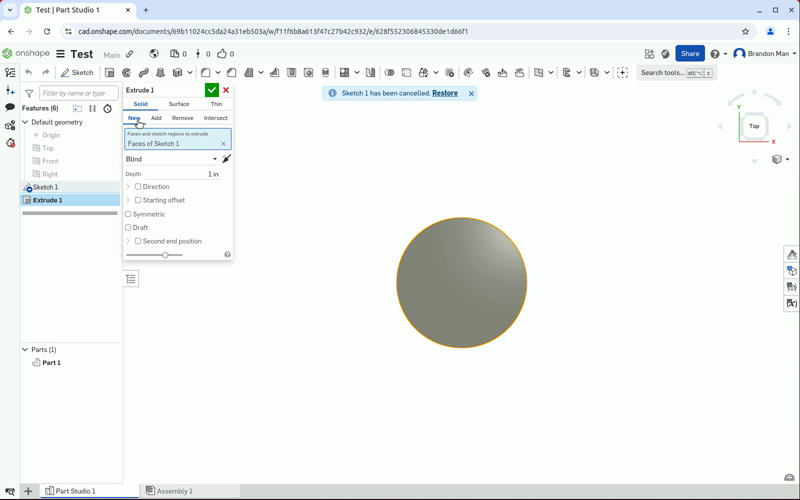
key(tab, 4)
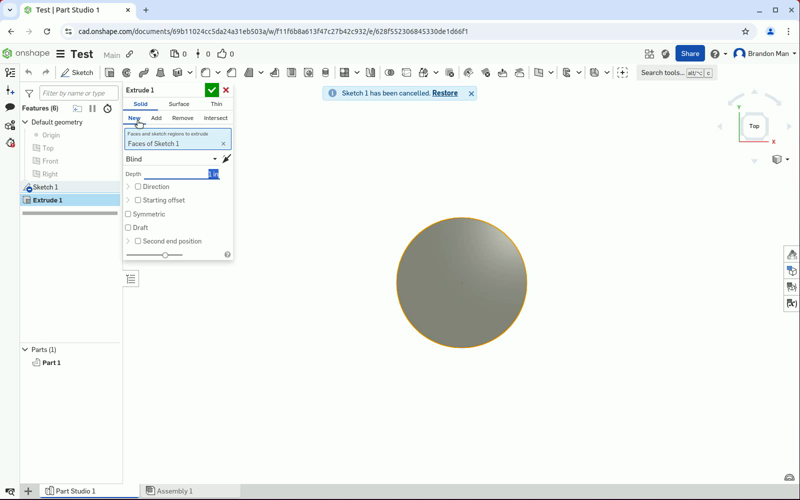
text(1.926)
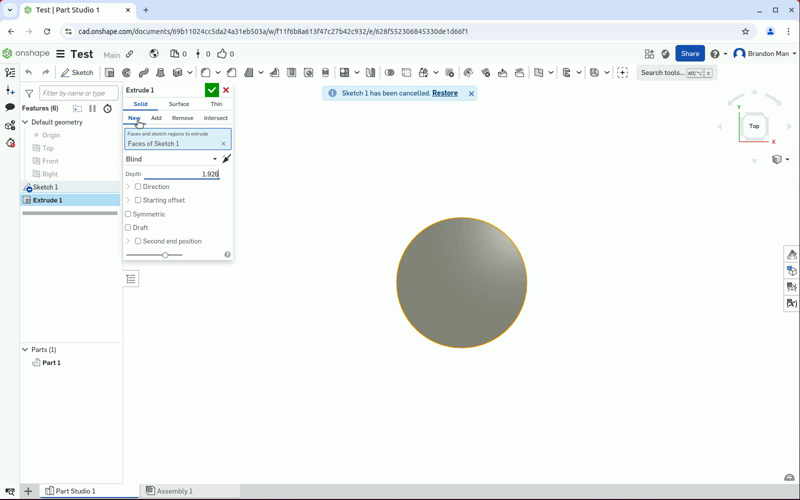
key(enter)
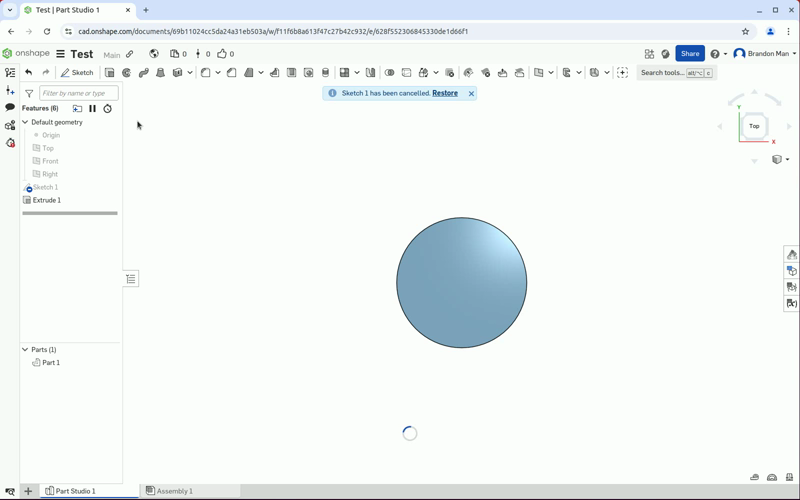
key(shift+h)
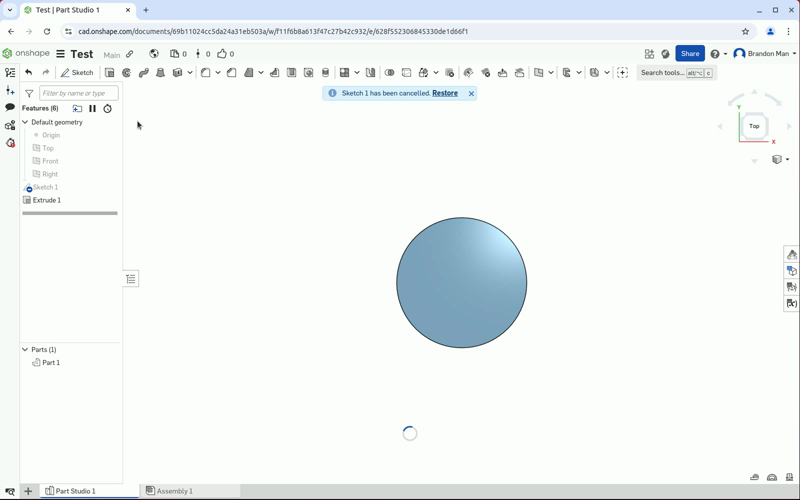
key(shift+h)
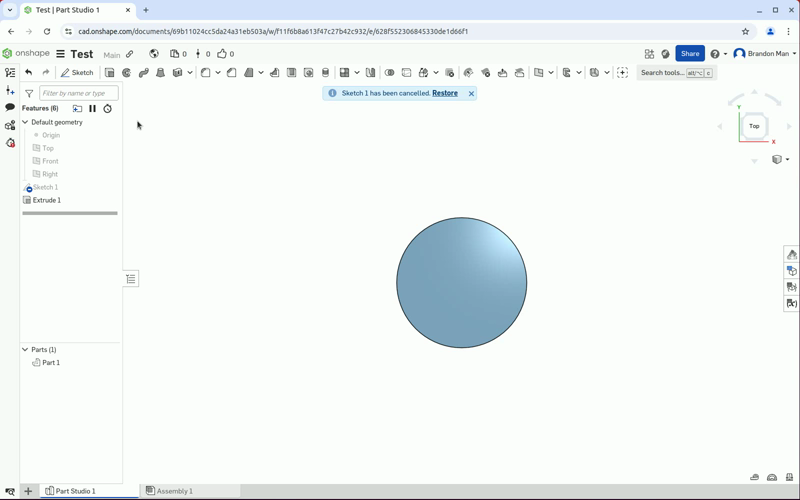
mouse_move(73, 189)
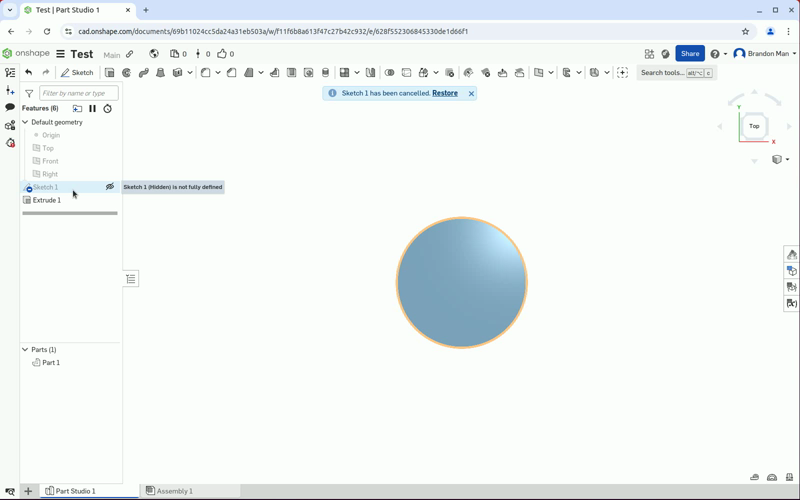
click(73, 189)
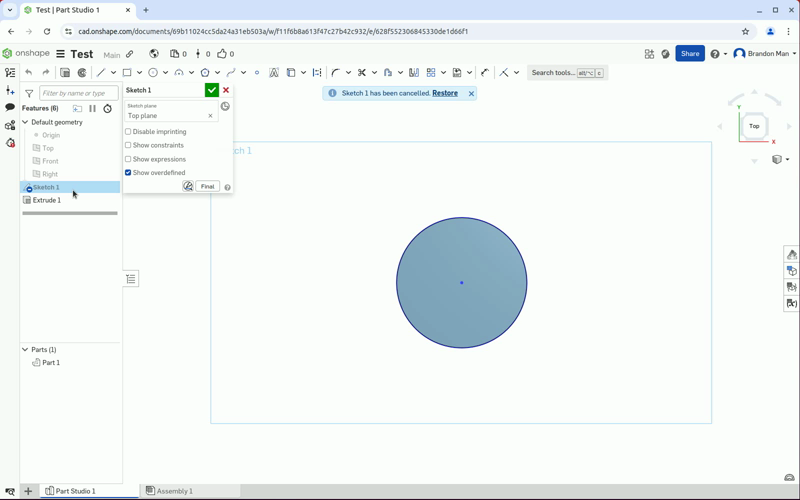
mouse_move(229, 92)
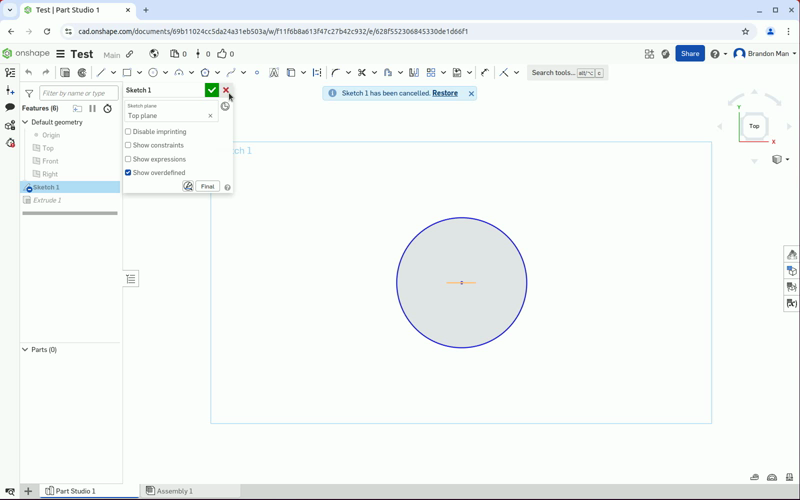
click(229, 92)
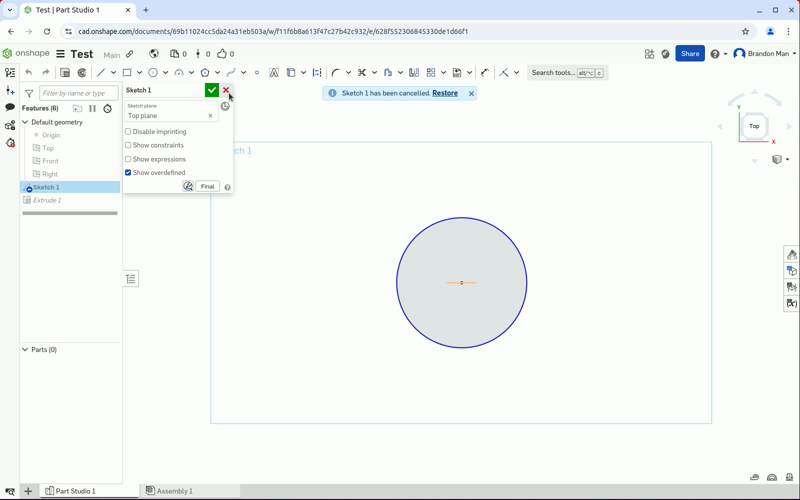
key(shift+s)
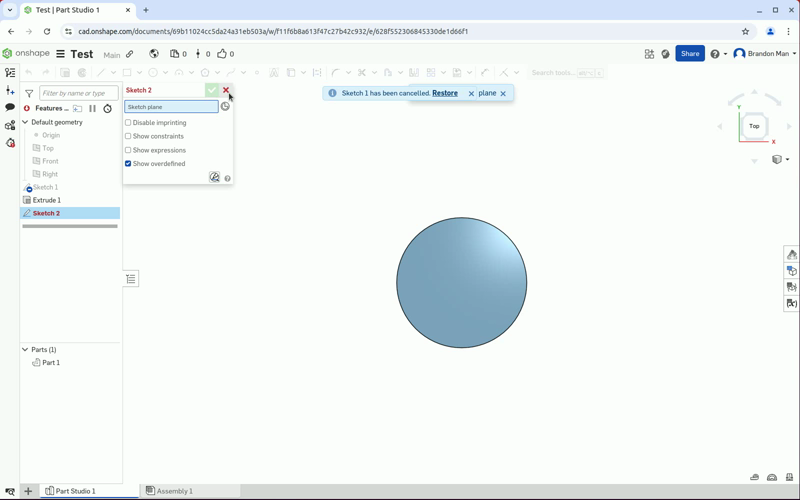
mouse_move(73, 150)
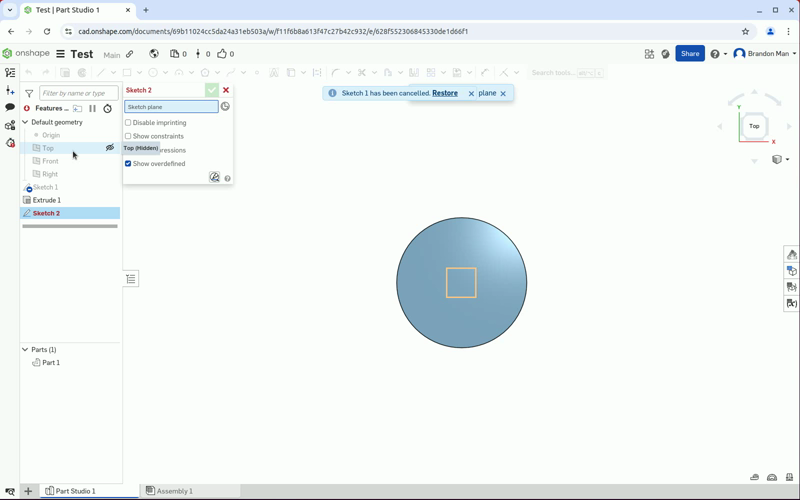
click(73, 150)
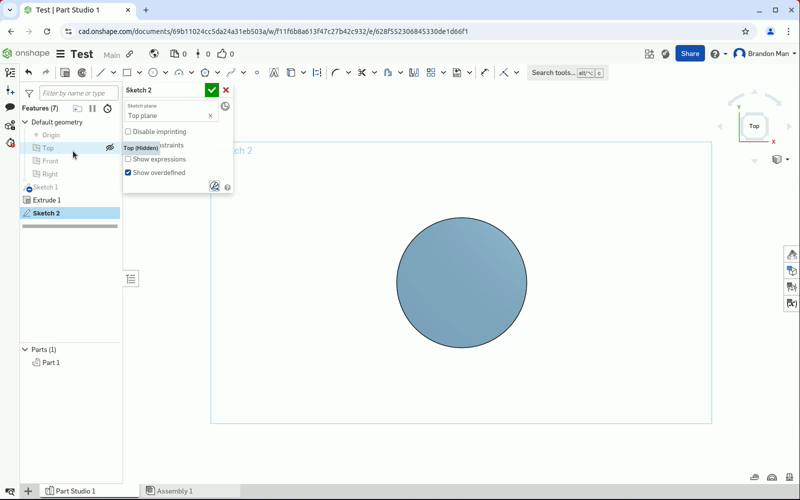
mouse_move(73, 352)
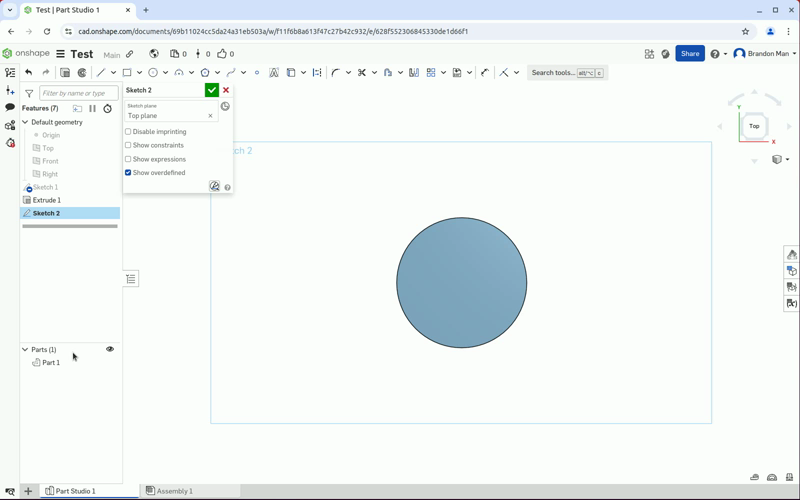
key(y)
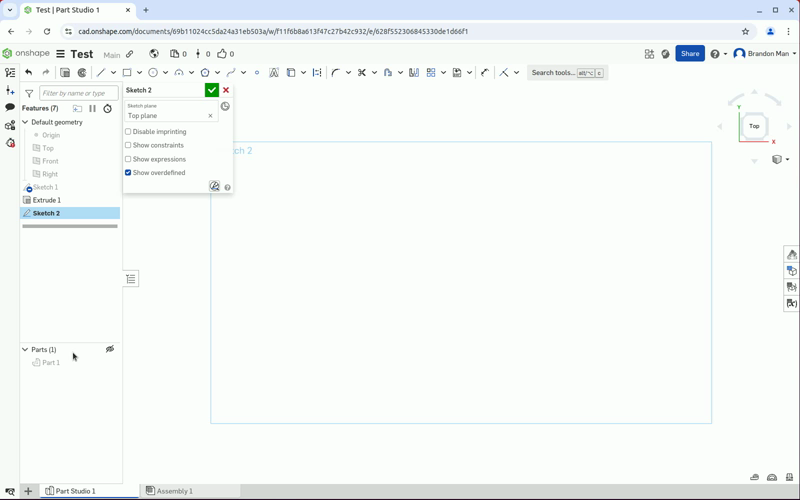
key(c)
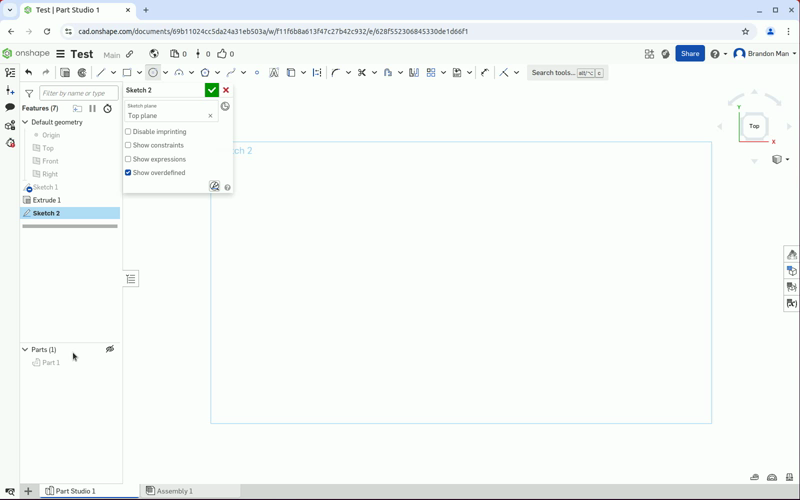
key_down(shift)
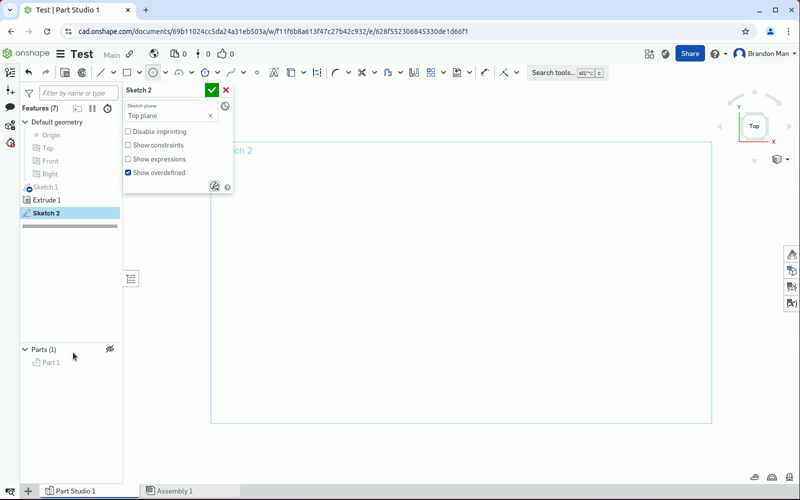
mouse_move(461, 282)
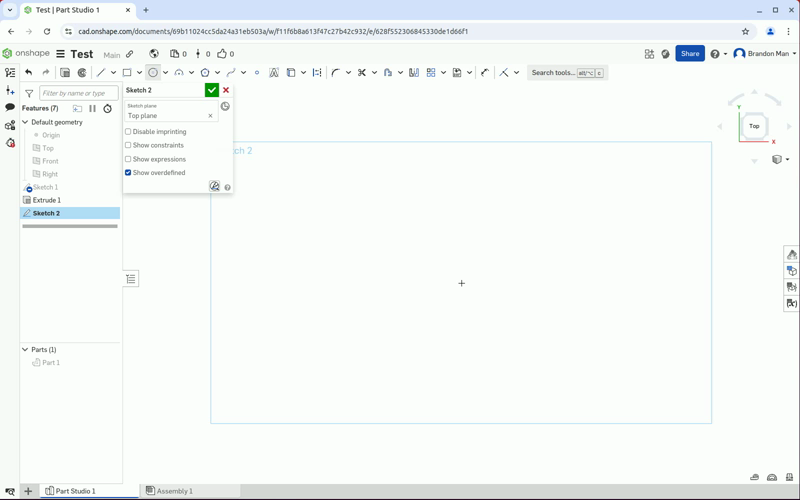
click(461, 282)
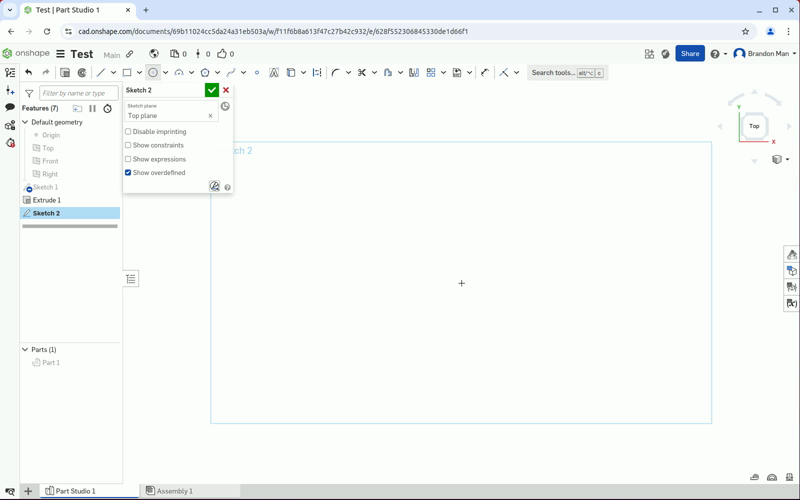
key_up(shift)
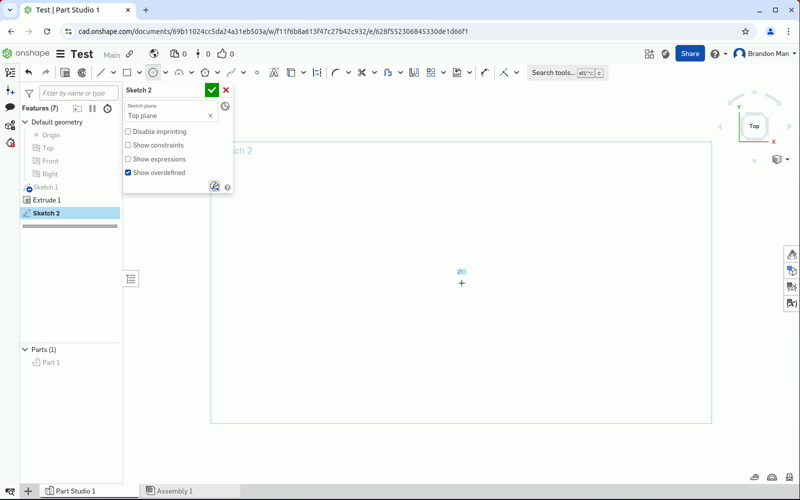
mouse_move(537, 282)
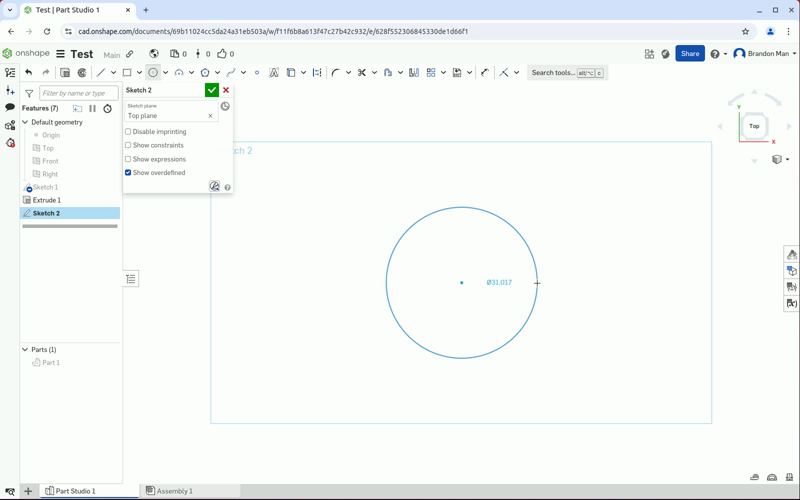
click(537, 282)
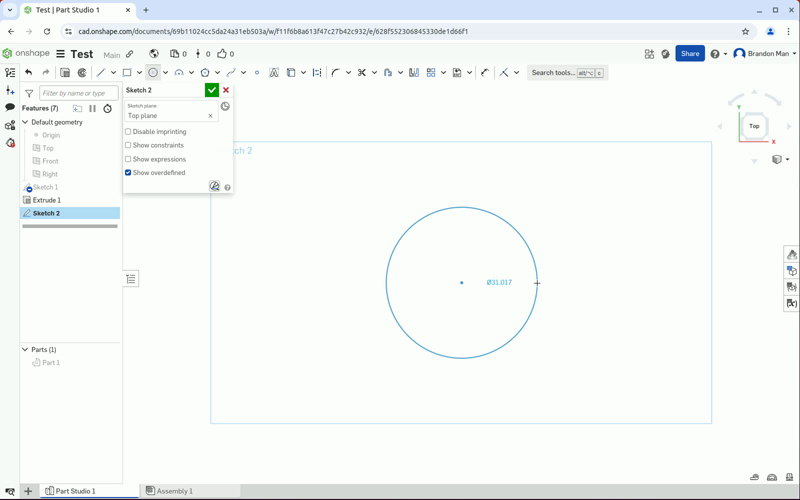
key(esc)
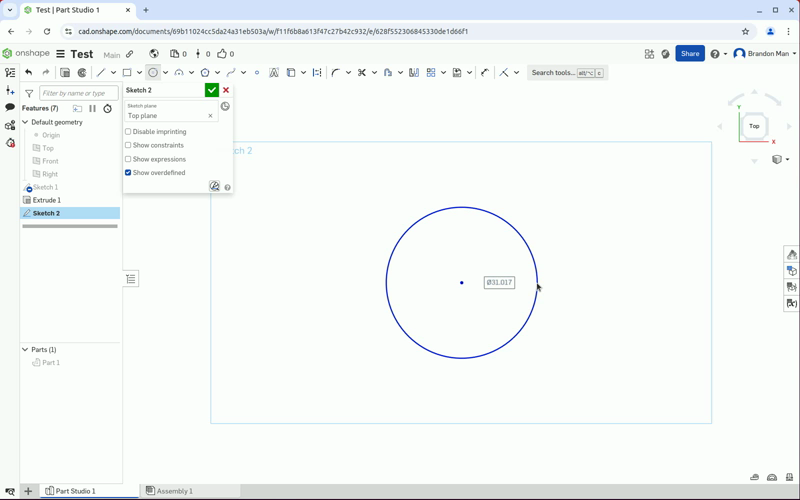
key(c)
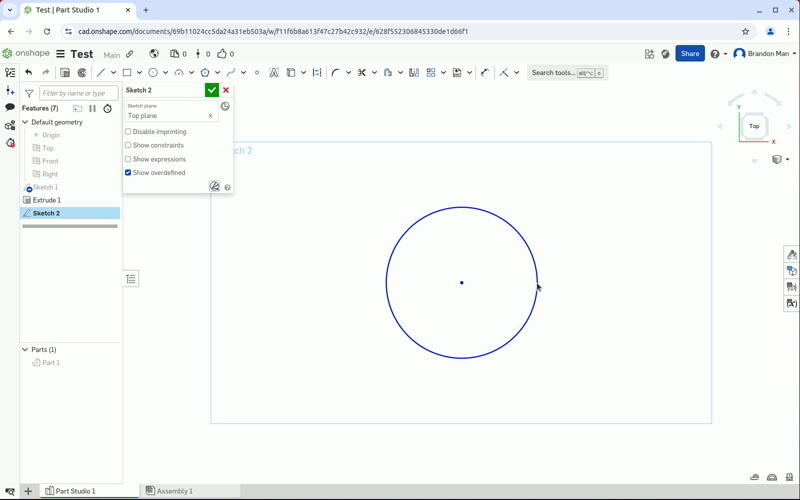
key_down(shift)
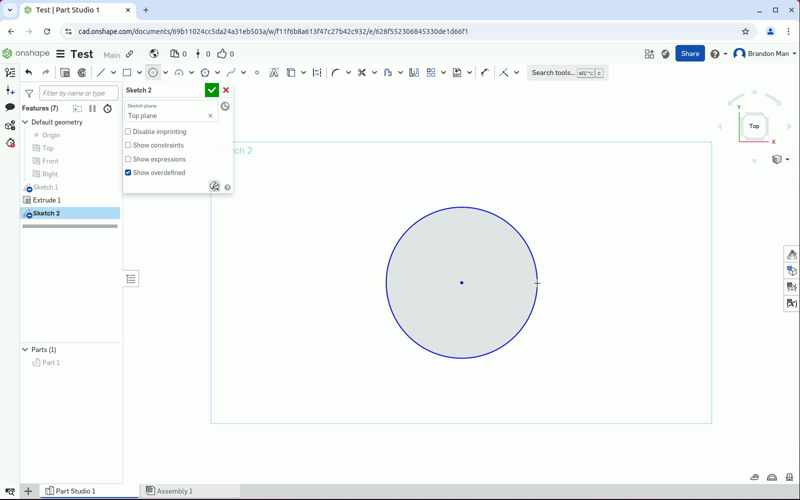
mouse_move(461, 282)
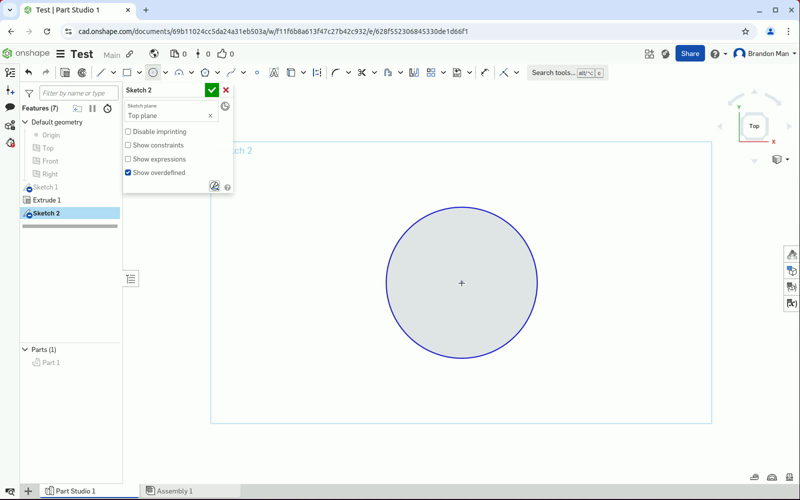
click(461, 282)
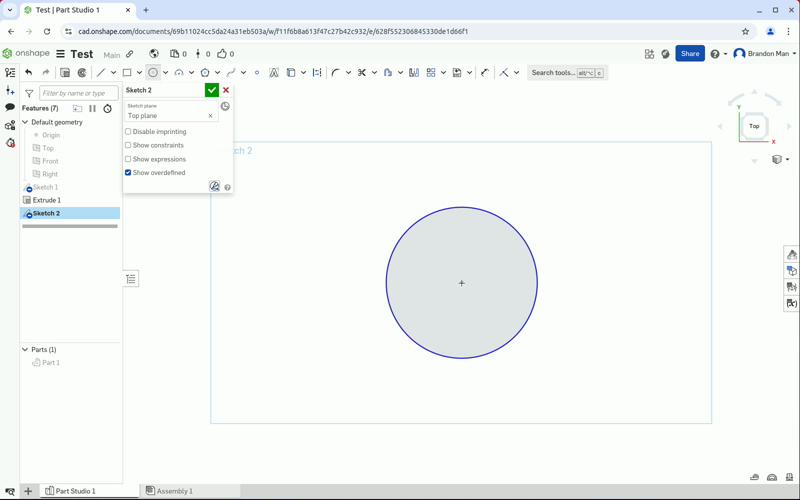
key_up(shift)
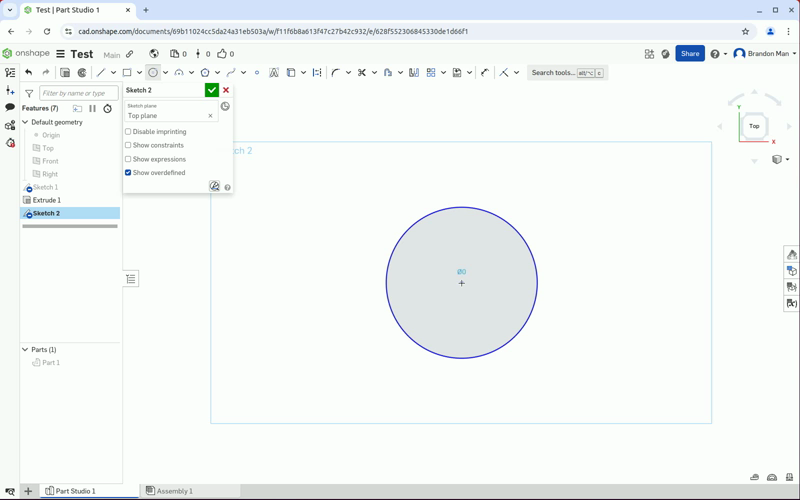
mouse_move(526, 282)
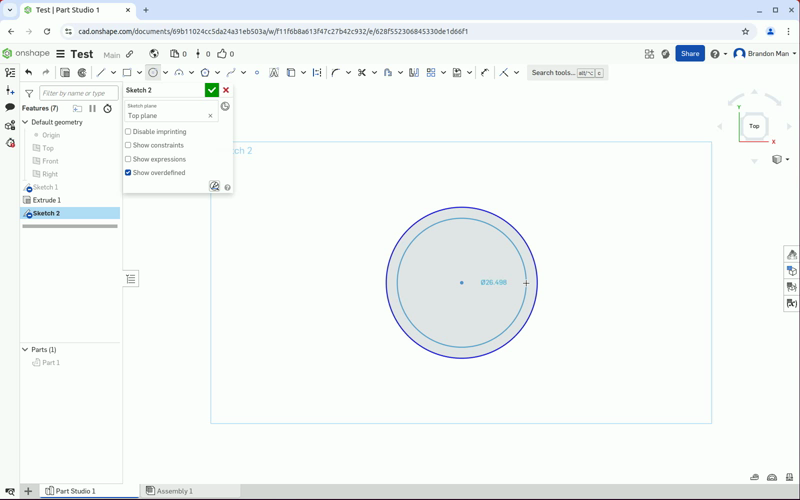
click(526, 282)
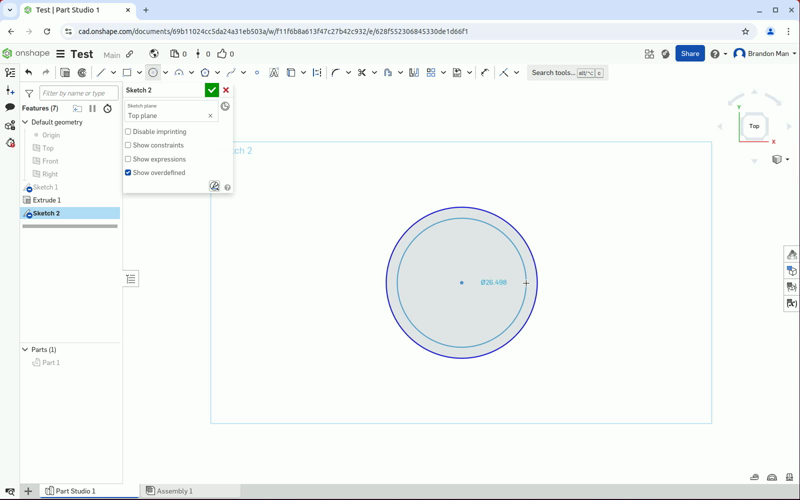
key(esc)
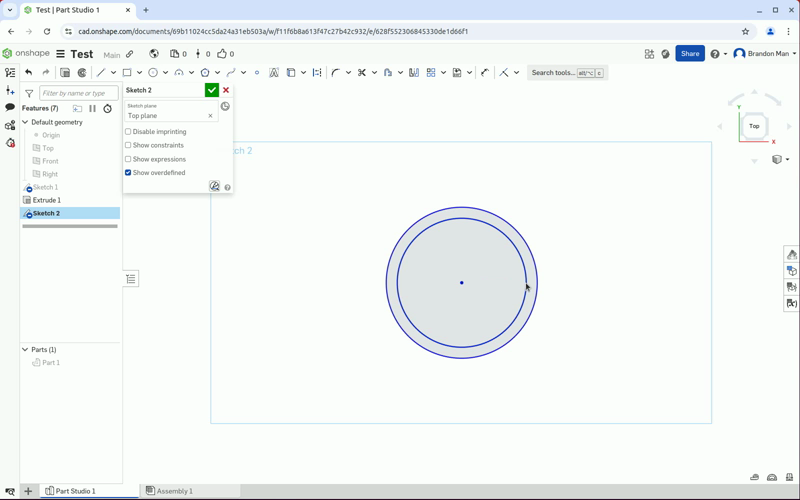
mouse_move(393, 296)
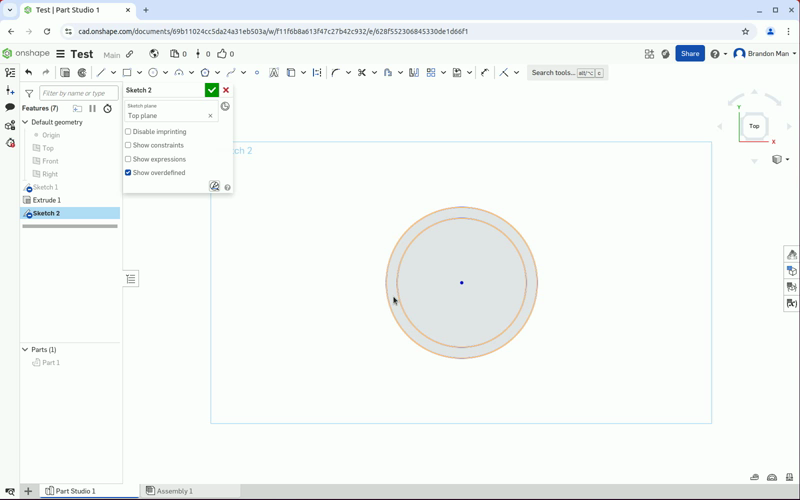
click(393, 296)
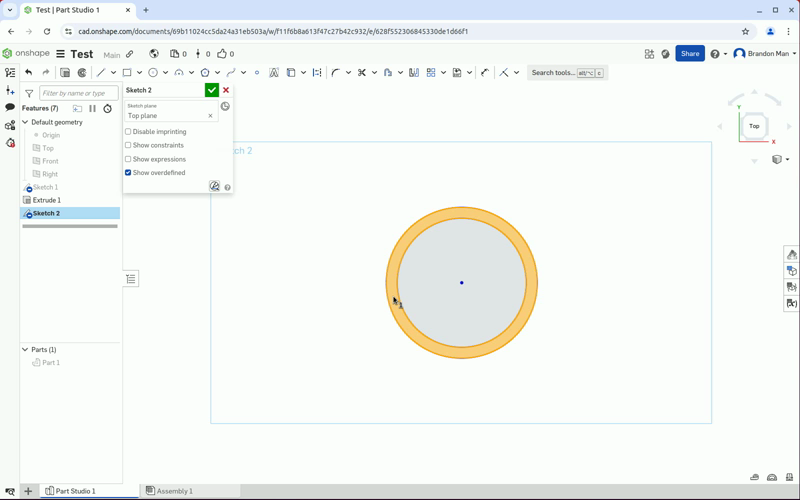
mouse_move(73, 352)
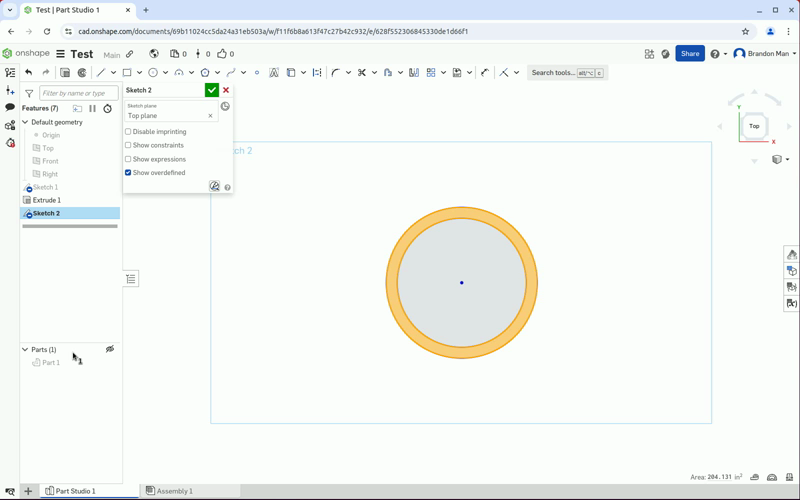
key(shift+y)
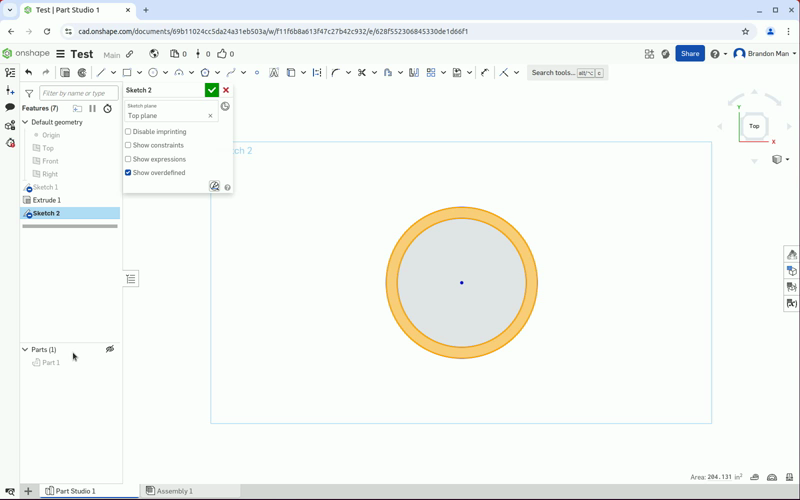
key(shift+e)
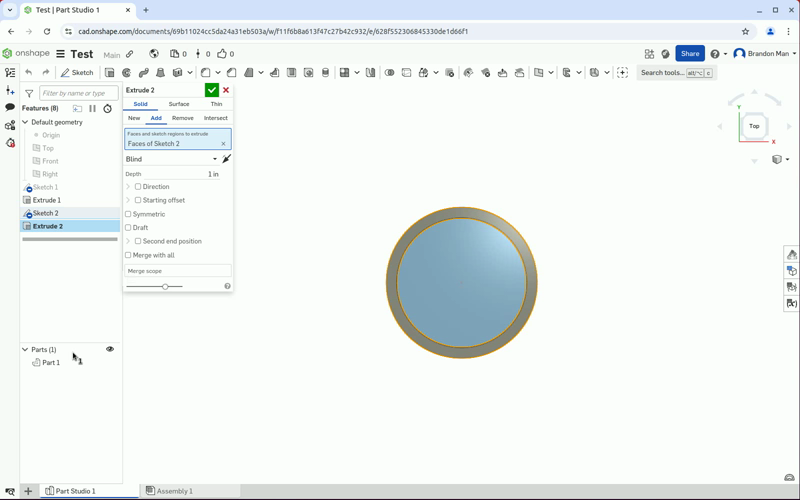
mouse_move(143, 106)
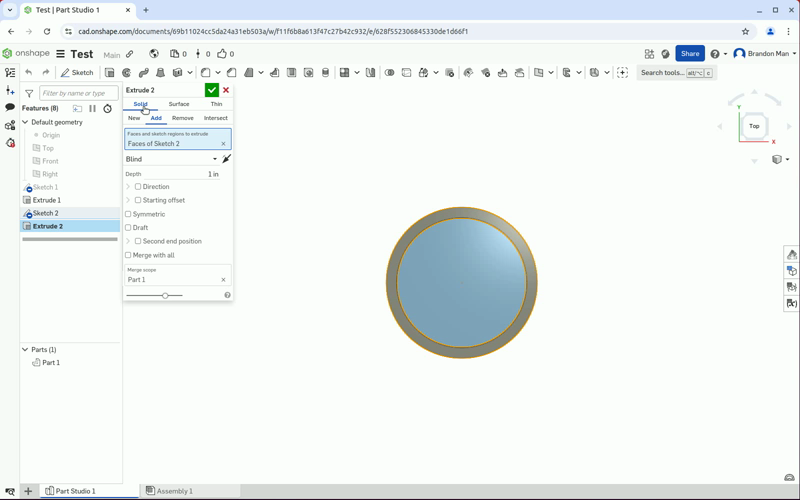
click(143, 106)
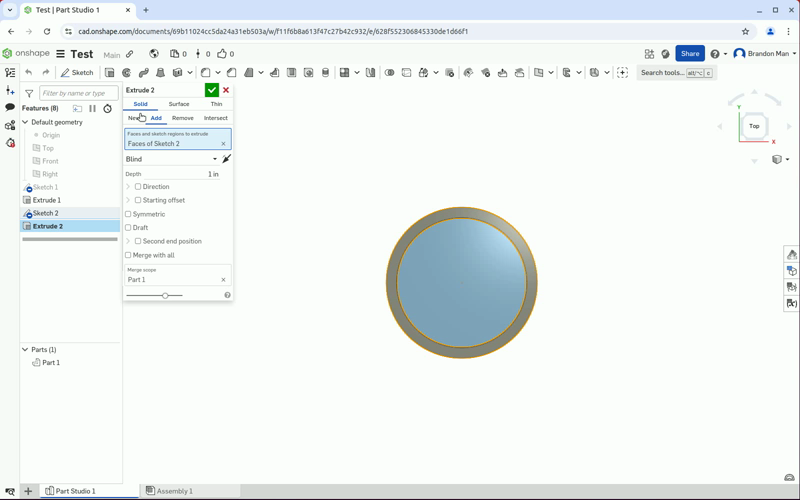
mouse_move(137, 120)
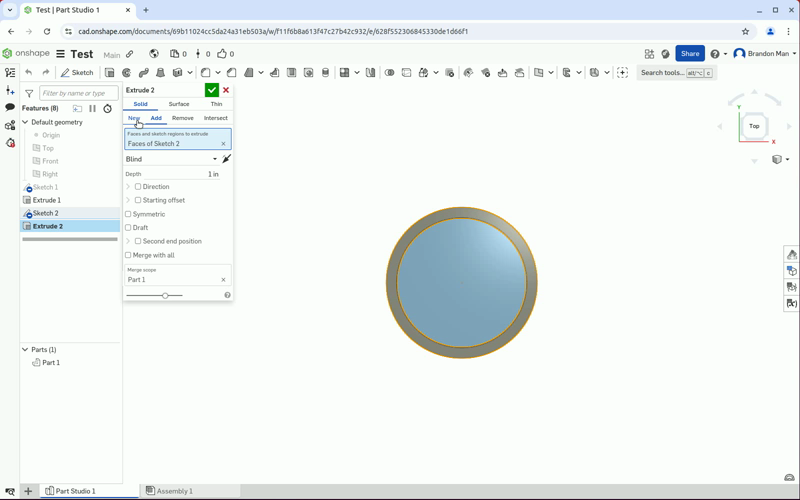
click(137, 120)
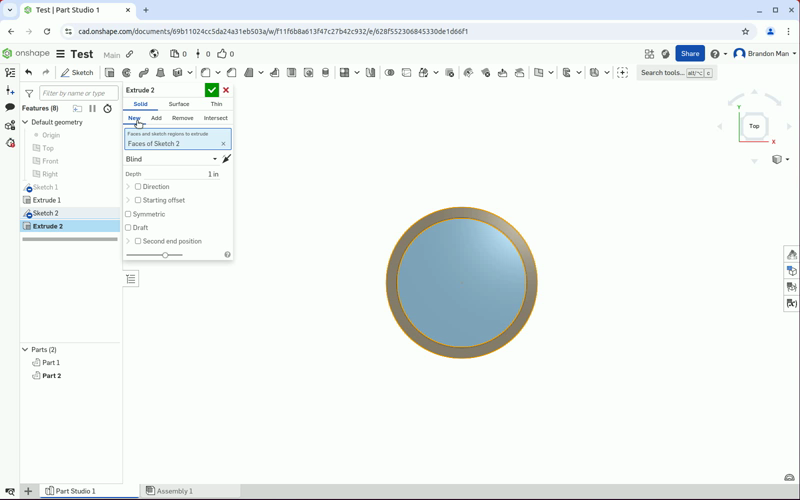
key(tab, 4)
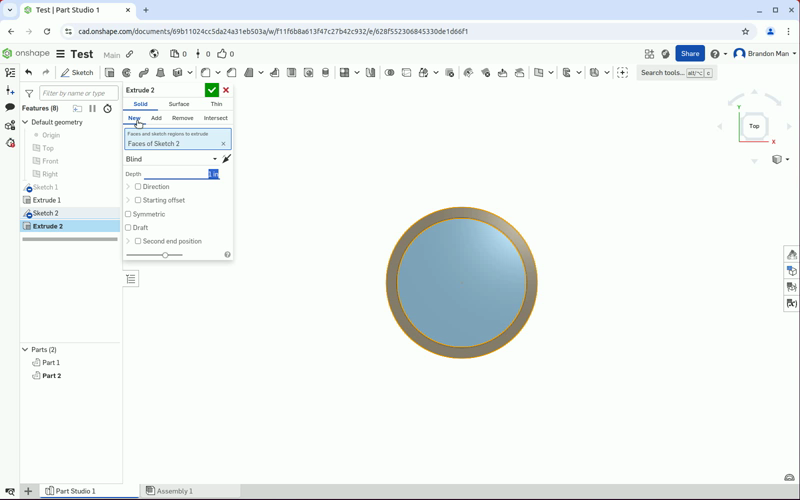
text(1.926)
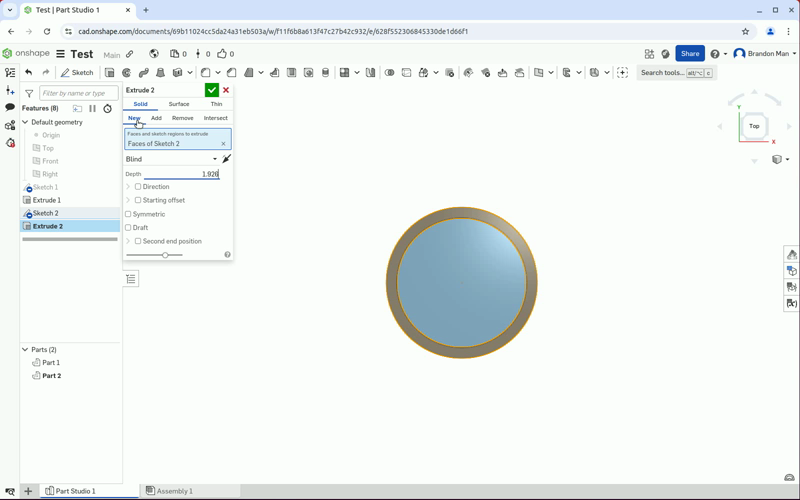
key(enter)
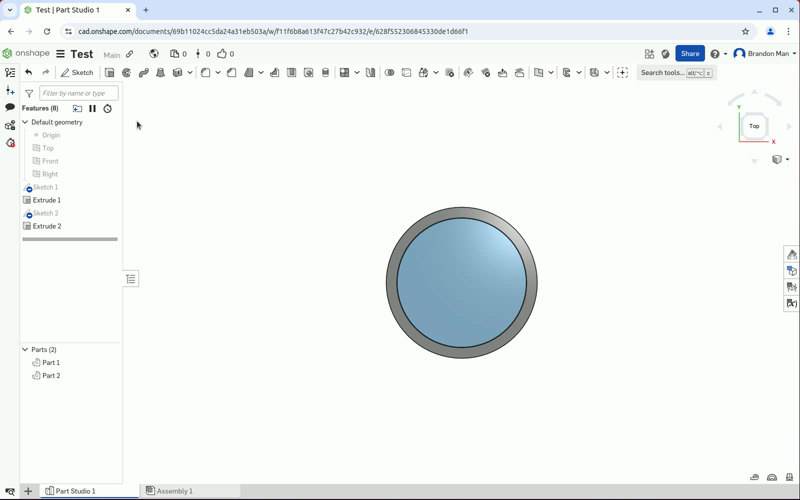
key(shift+h)
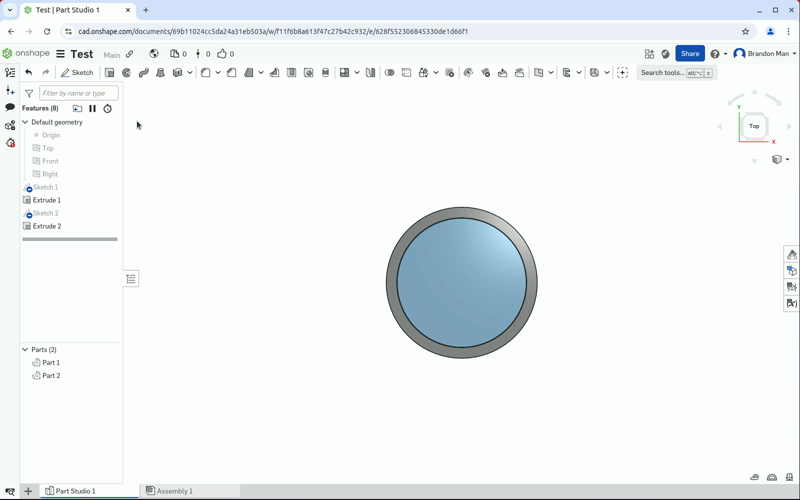
key(shift+h)
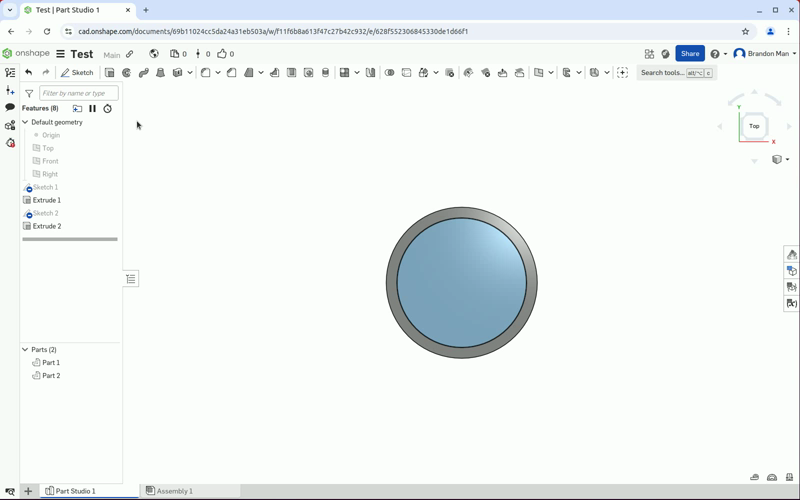
mouse_move(73, 189)
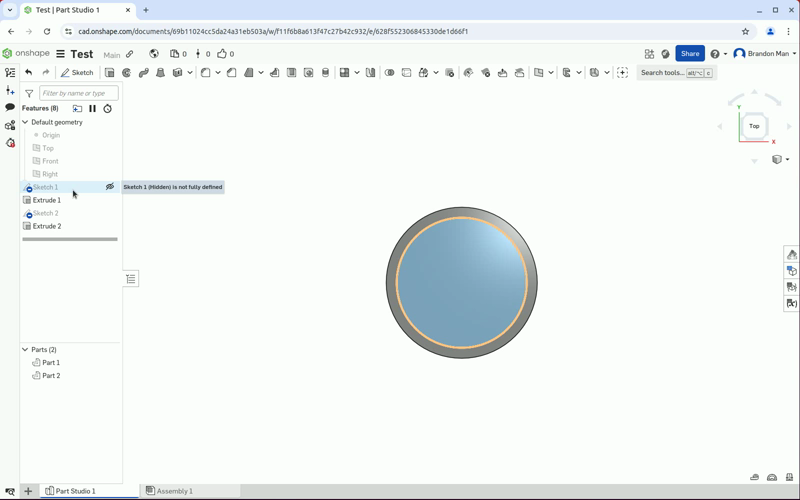
click(73, 189)
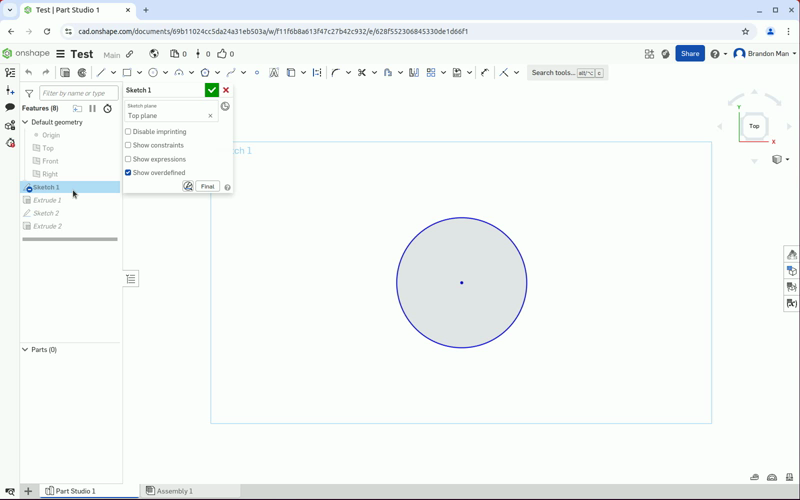
mouse_move(229, 92)
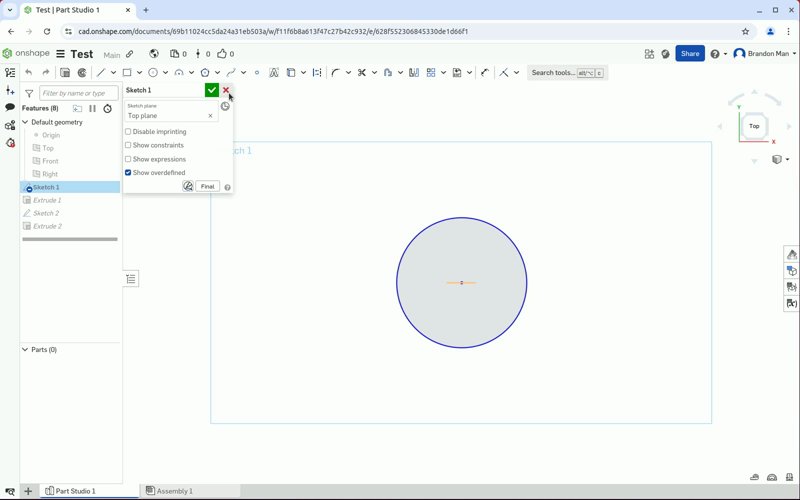
click(229, 92)
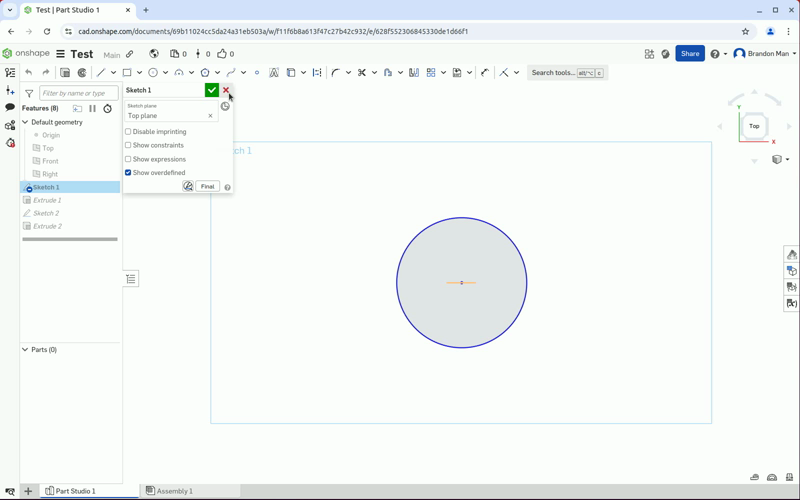
key(shift+s)
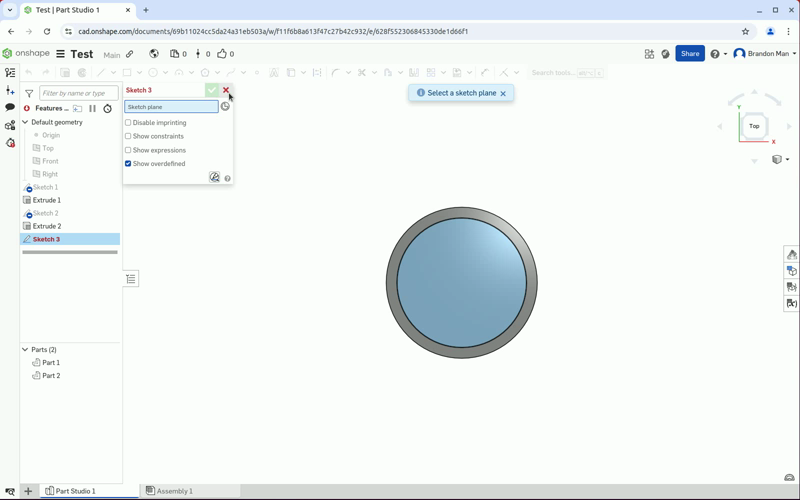
mouse_move(73, 150)
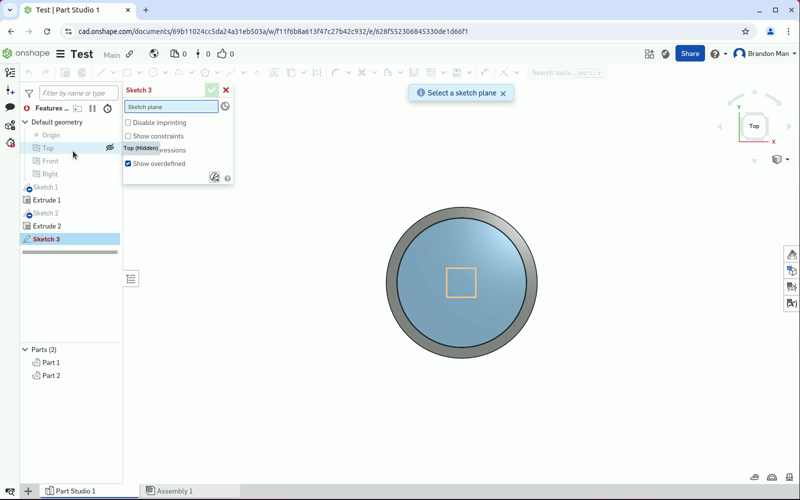
click(73, 150)
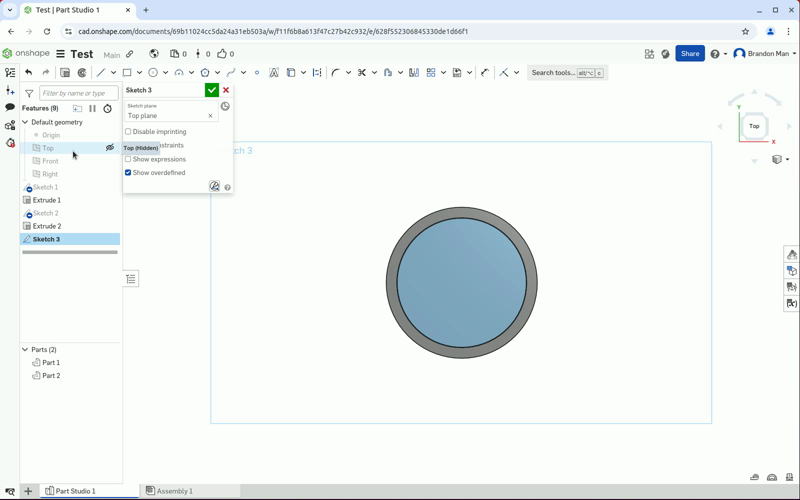
mouse_move(73, 352)
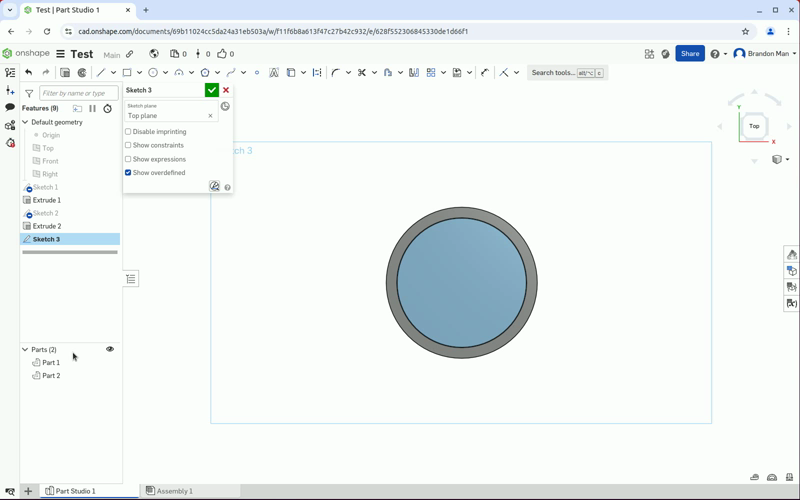
key(y)
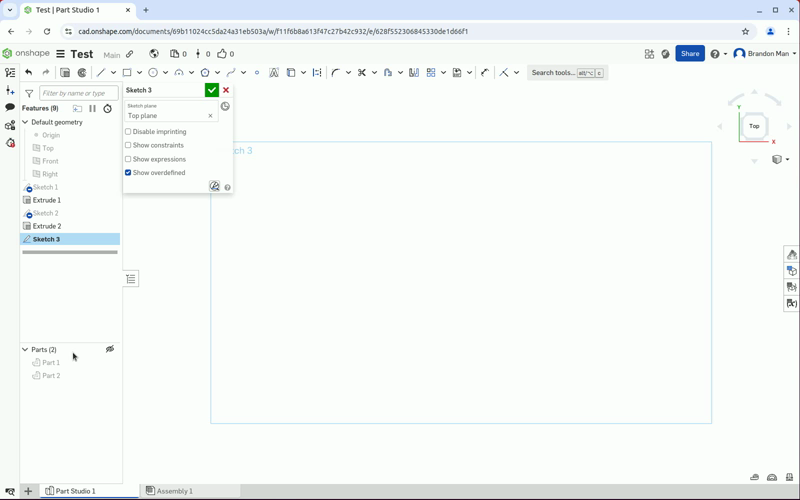
key(l)
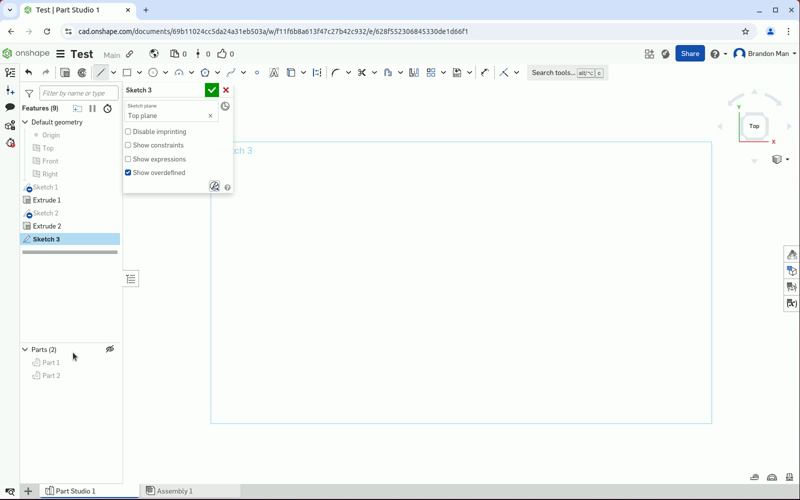
key_down(shift)
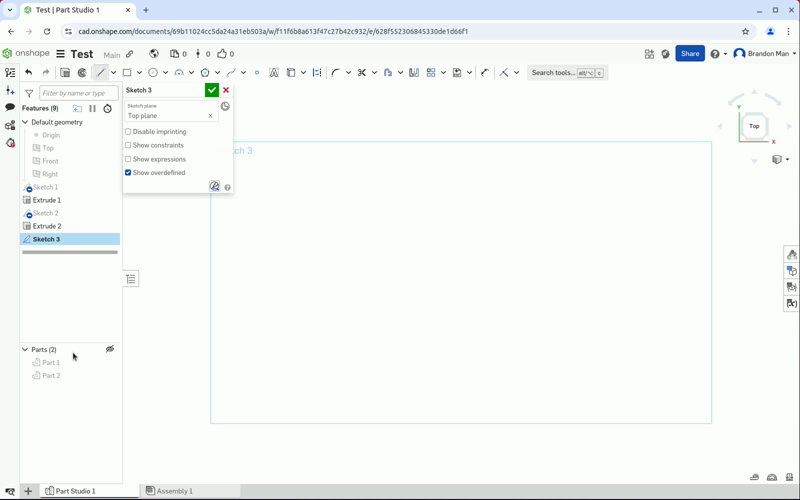
mouse_move(348, 395)
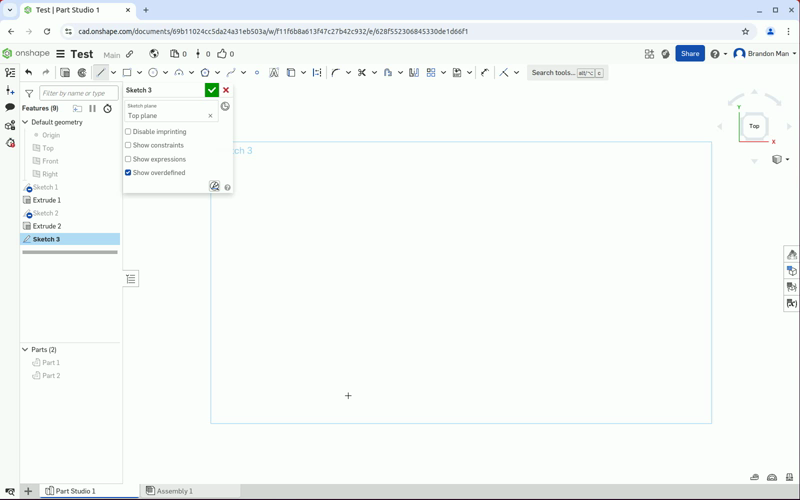
click(348, 395)
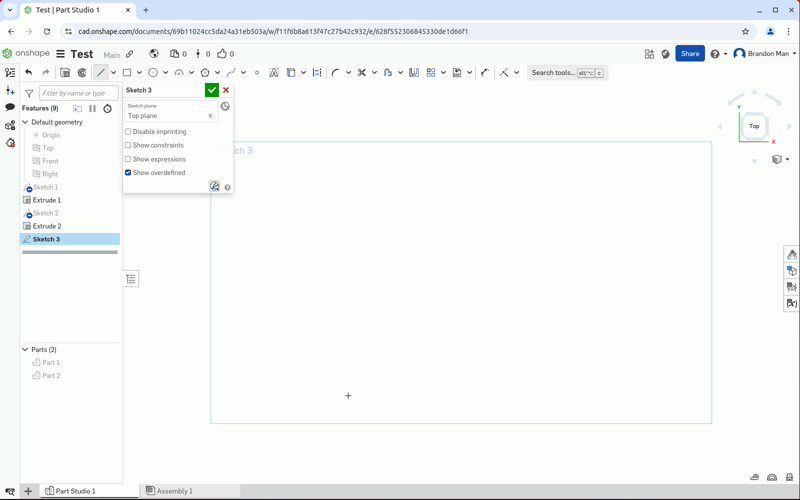
key_up(shift)
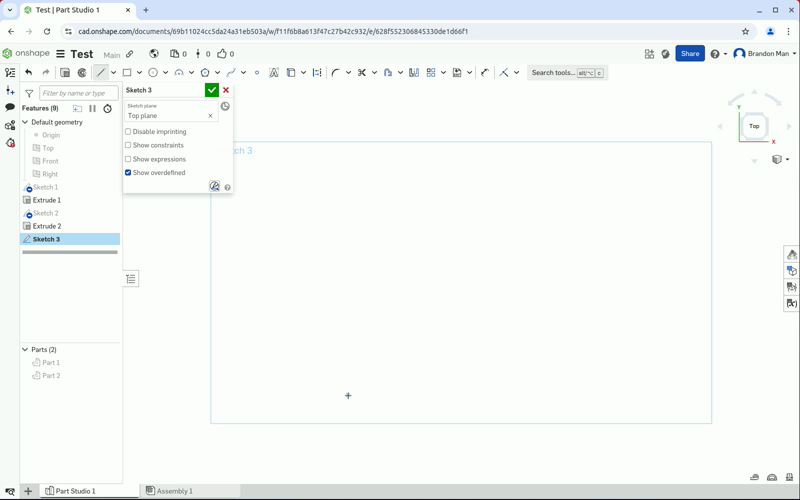
key_down(shift)
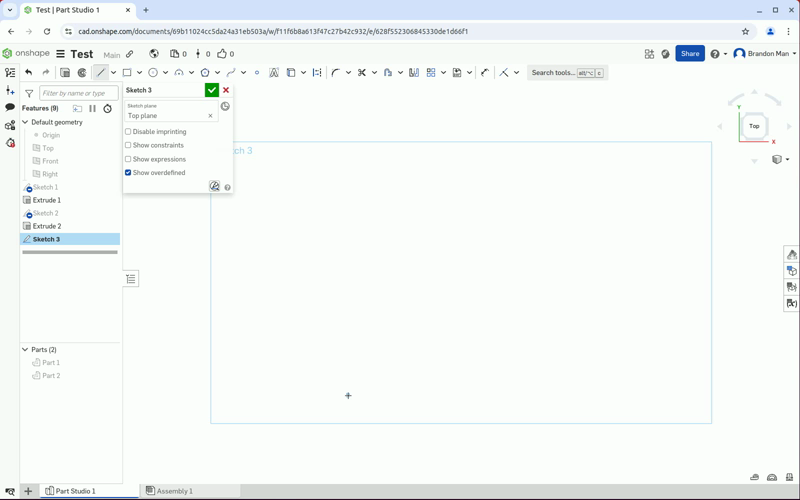
mouse_move(572, 395)
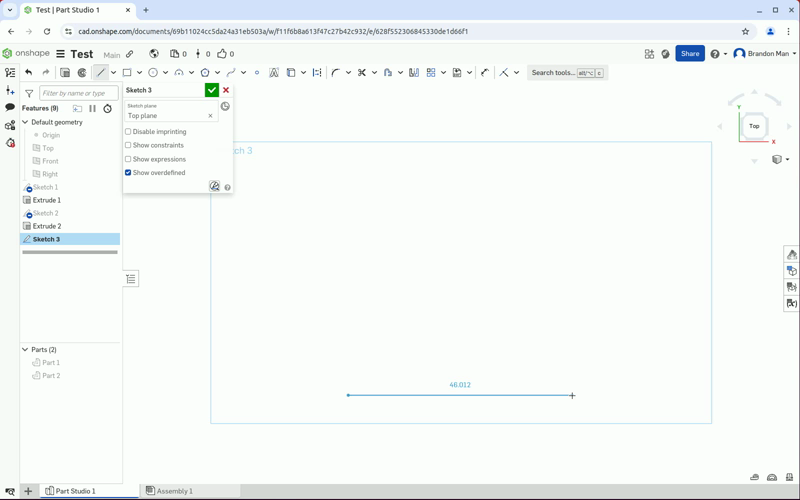
click(572, 395)
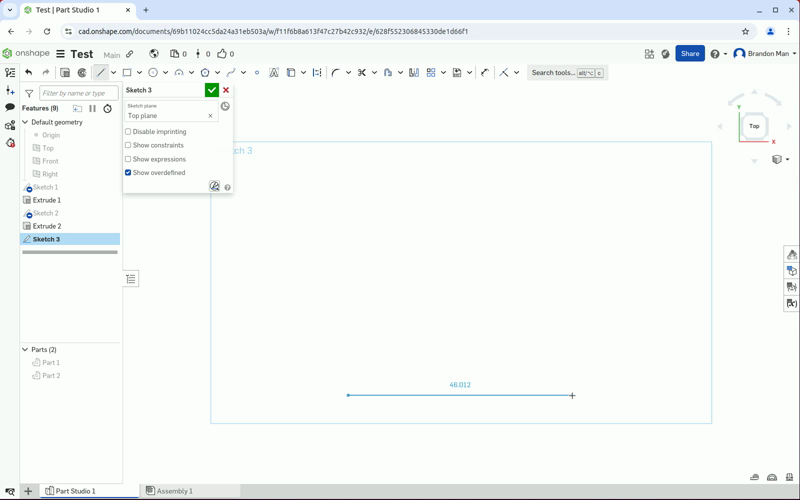
key_up(shift)
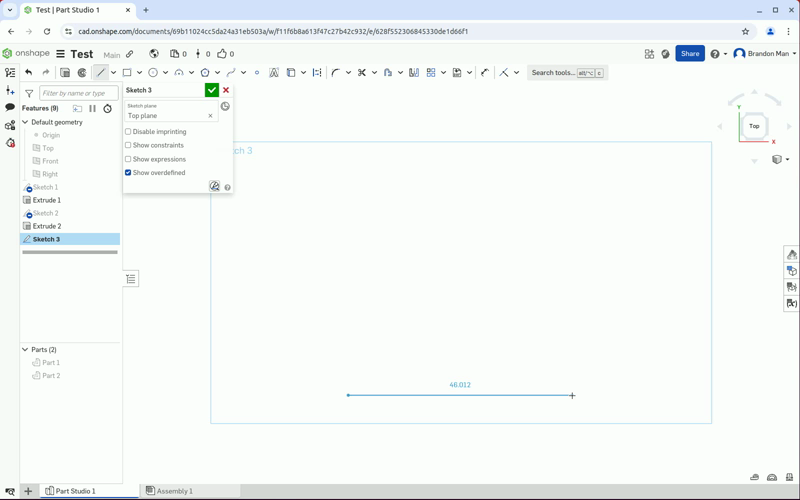
key_down(shift)
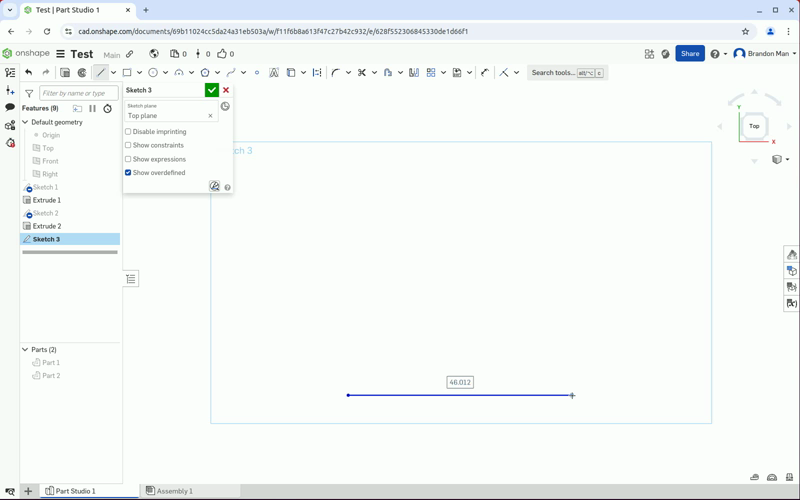
mouse_move(572, 171)
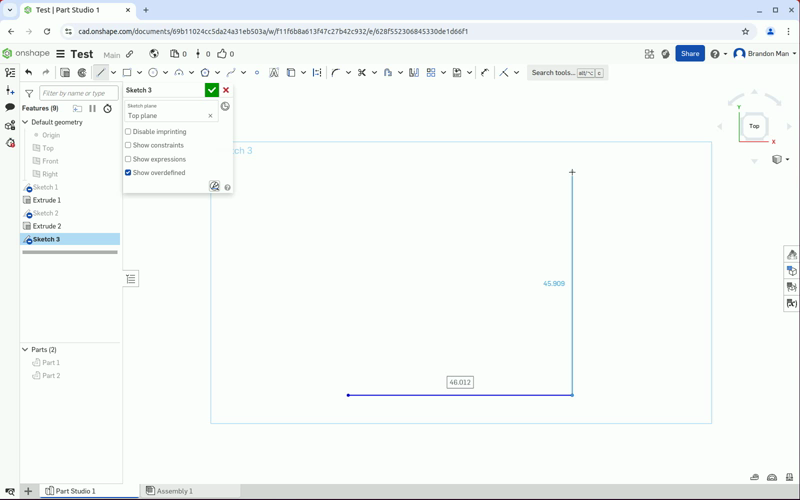
click(572, 171)
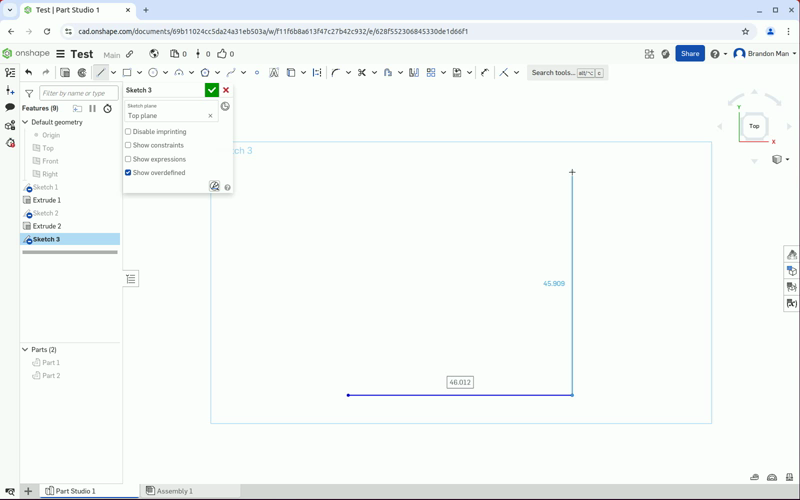
key_up(shift)
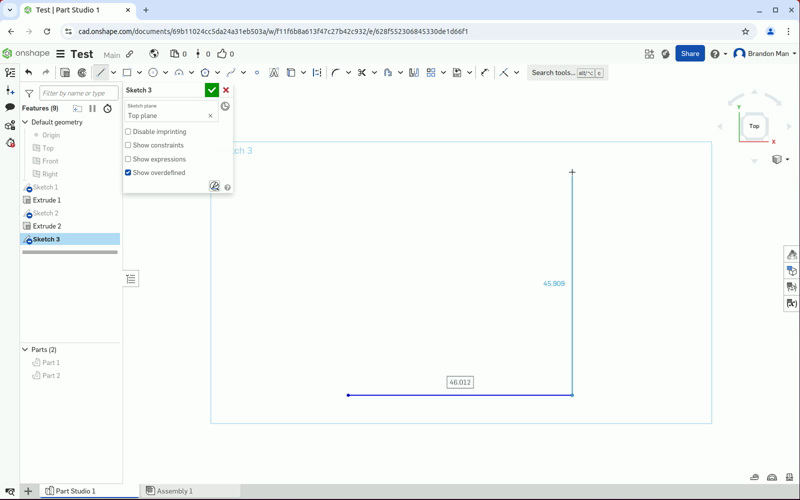
key_down(shift)
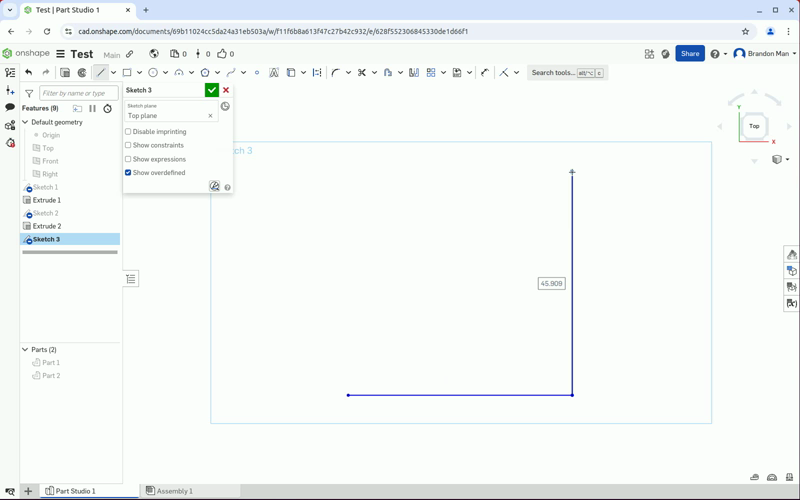
mouse_move(348, 171)
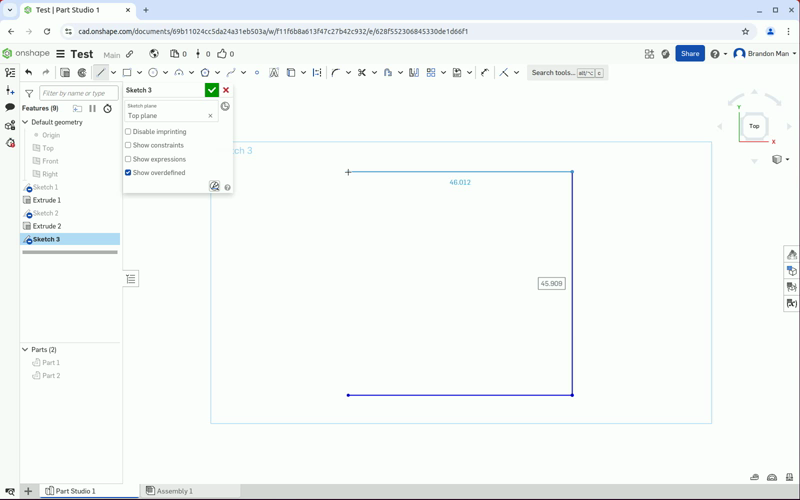
click(348, 171)
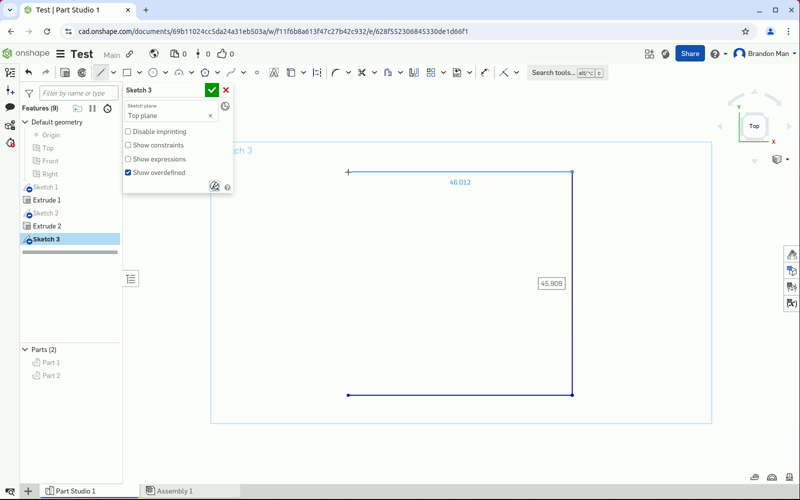
key_up(shift)
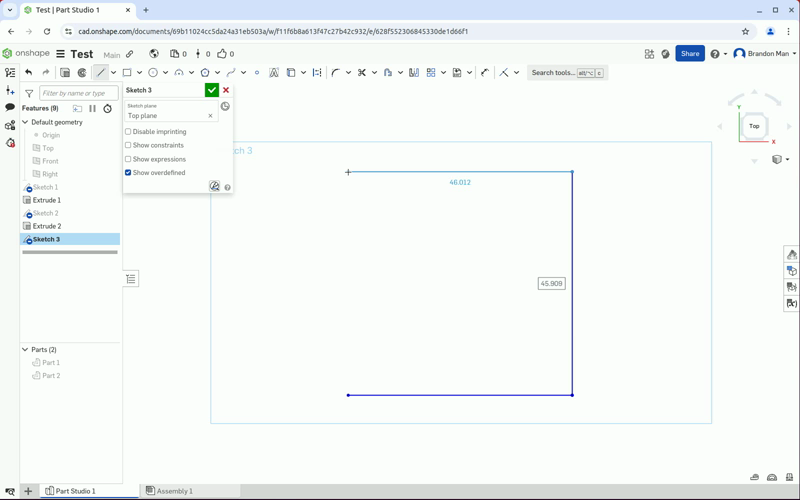
key_down(shift)
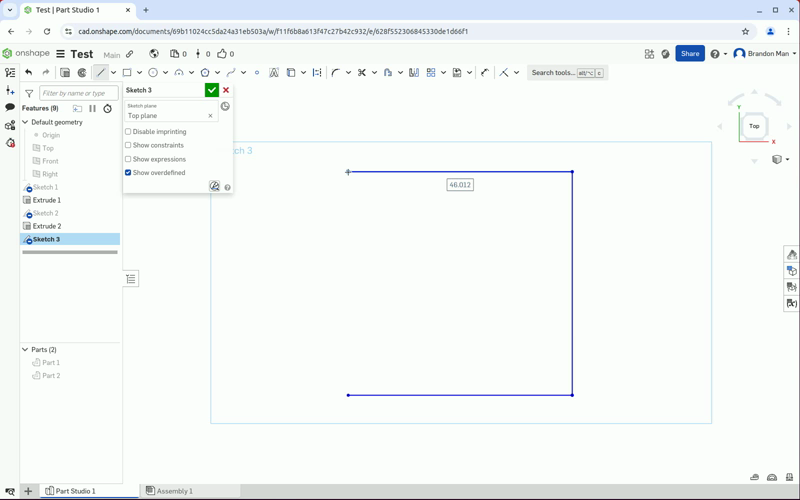
mouse_move(348, 395)
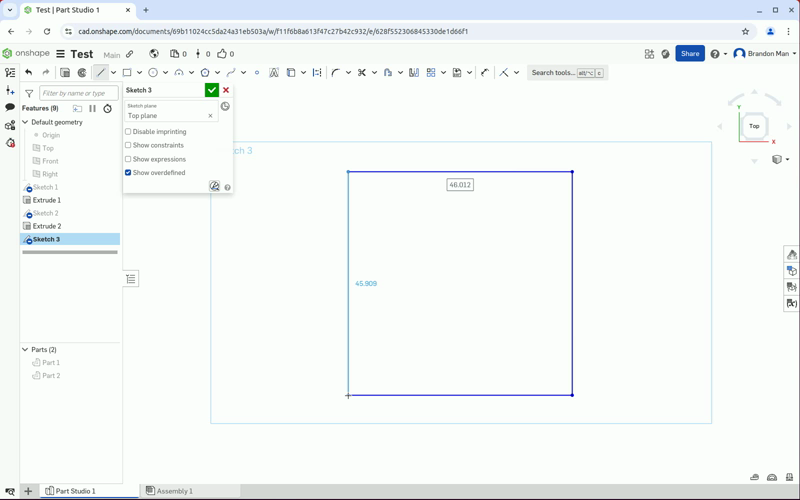
key_up(shift)
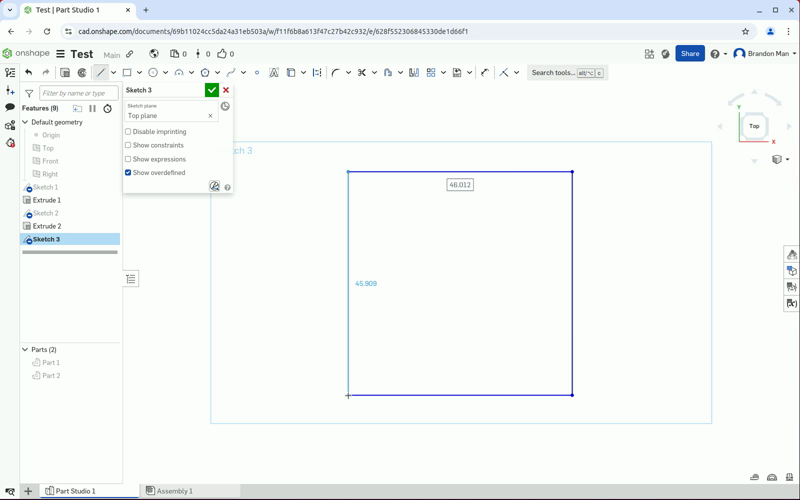
click(348, 395)
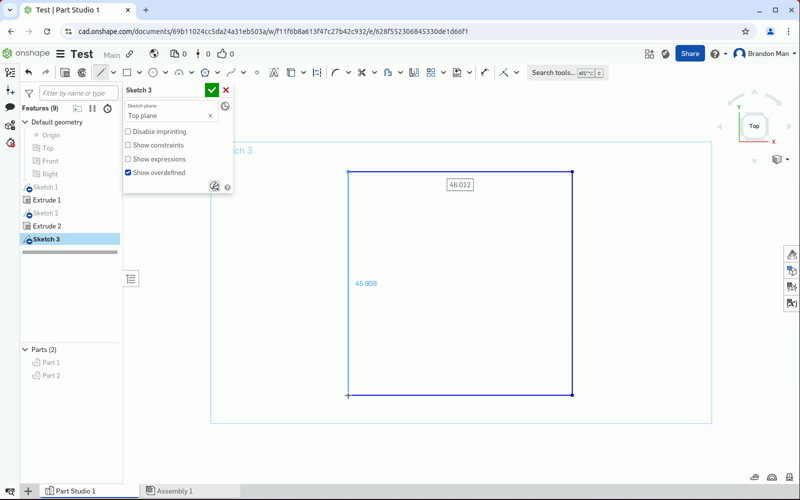
key(esc)
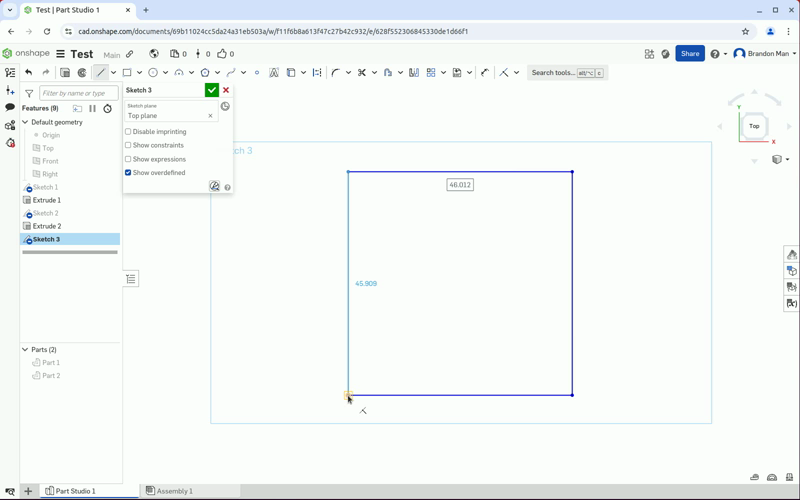
key(c)
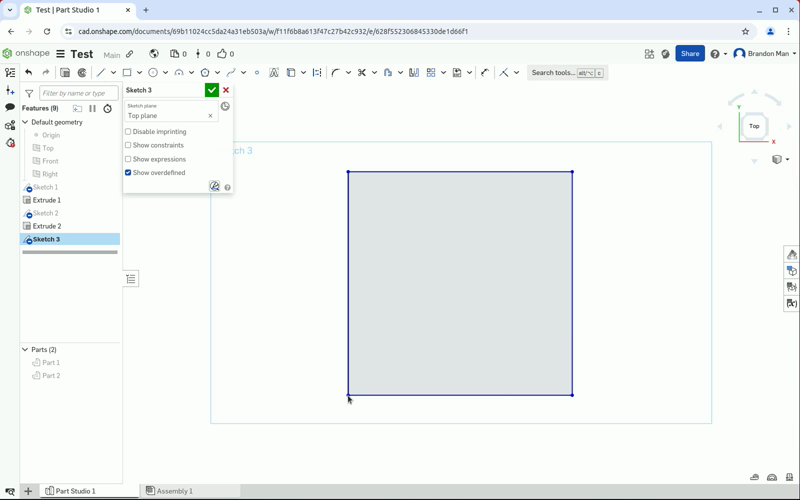
key_down(shift)
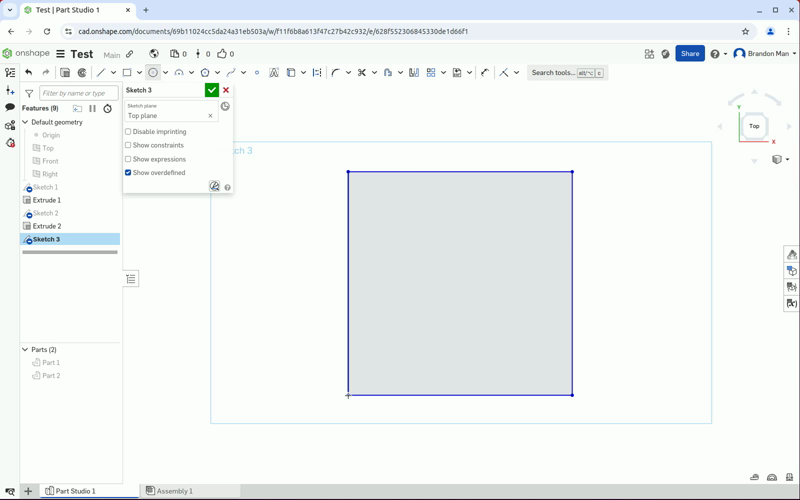
mouse_move(461, 282)
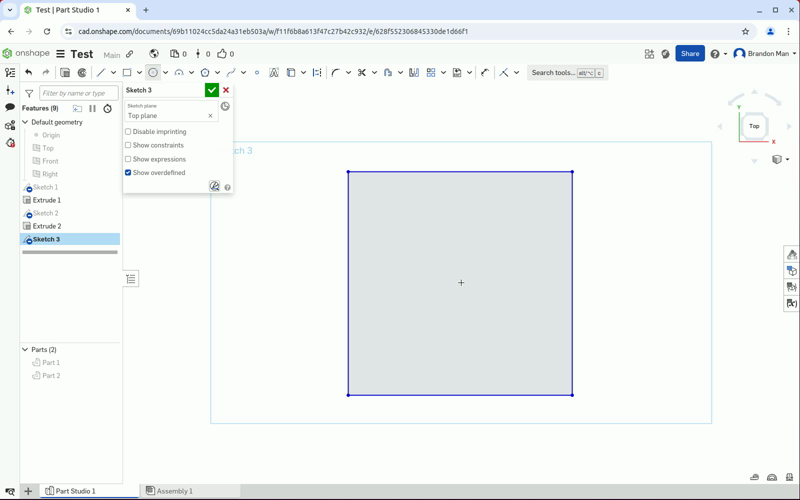
click(461, 282)
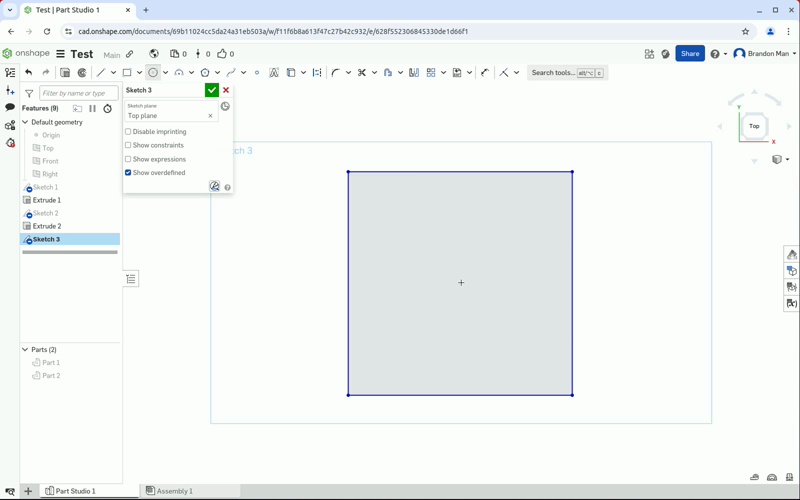
key_up(shift)
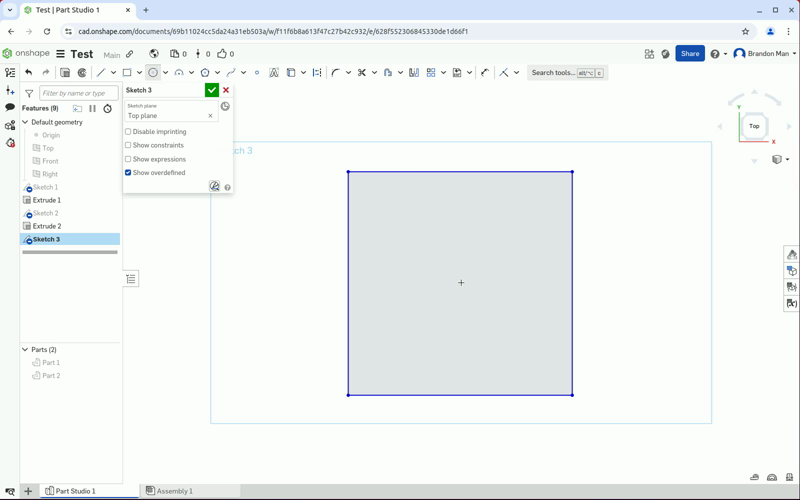
mouse_move(534, 282)
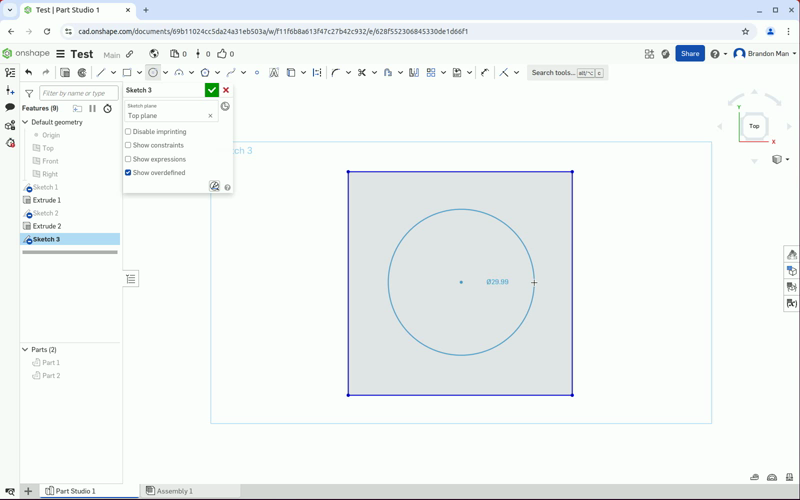
click(534, 282)
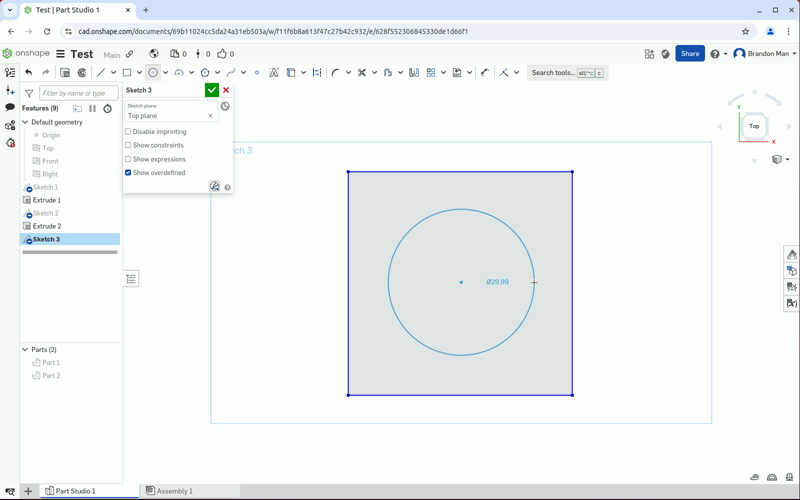
key(esc)
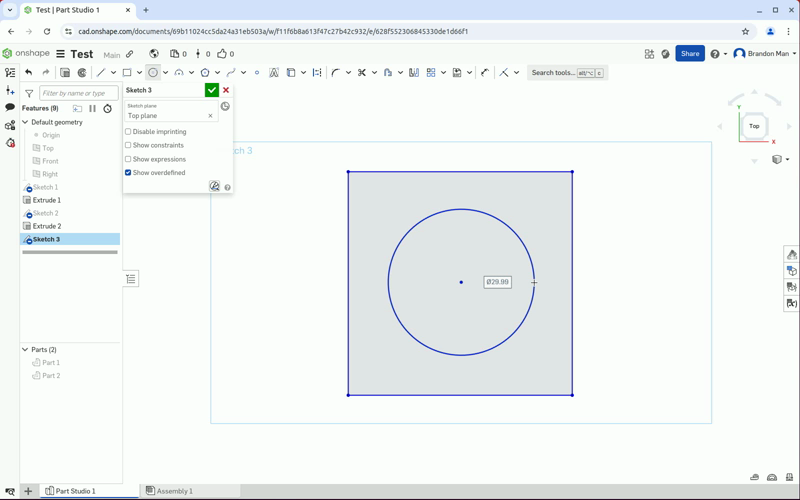
mouse_move(377, 335)
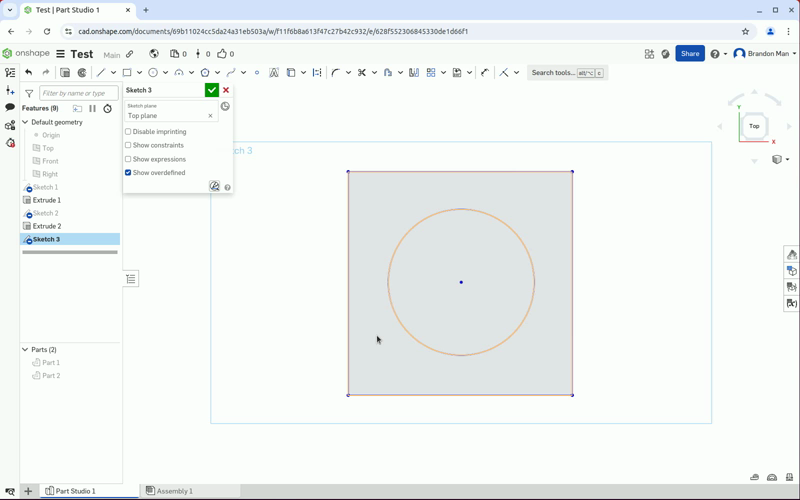
click(377, 335)
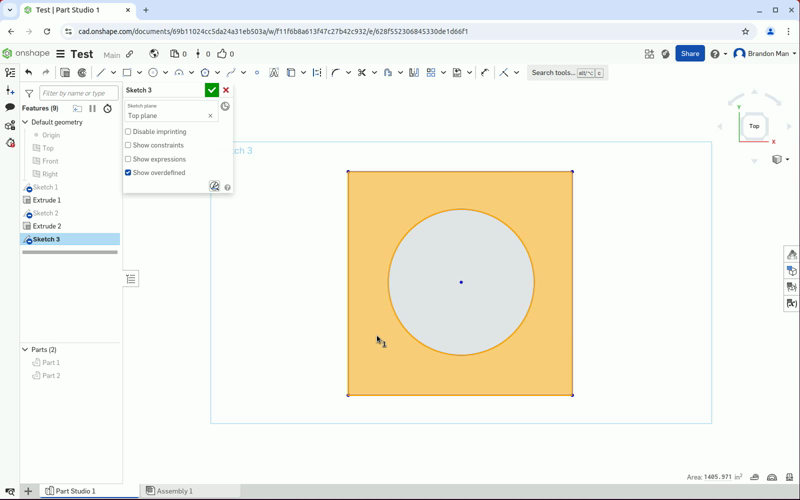
mouse_move(73, 352)
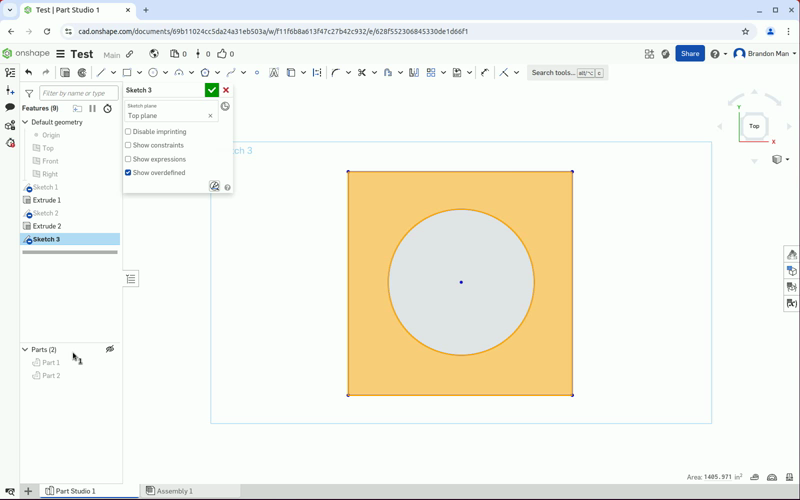
key(shift+y)
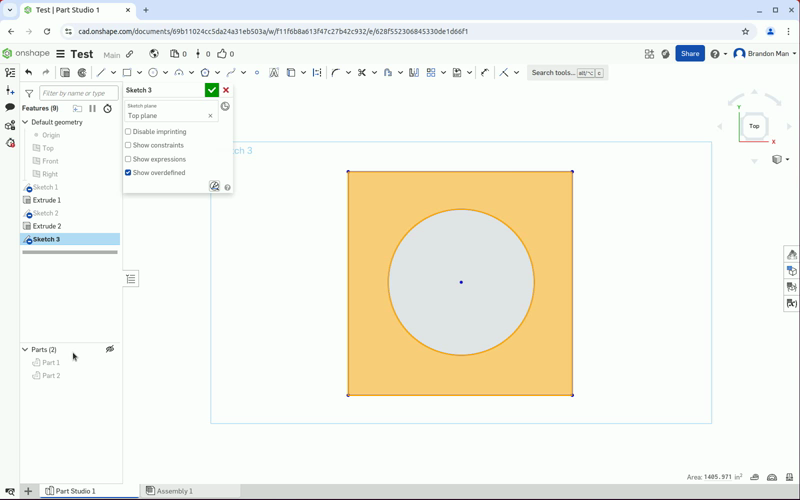
key(shift+e)
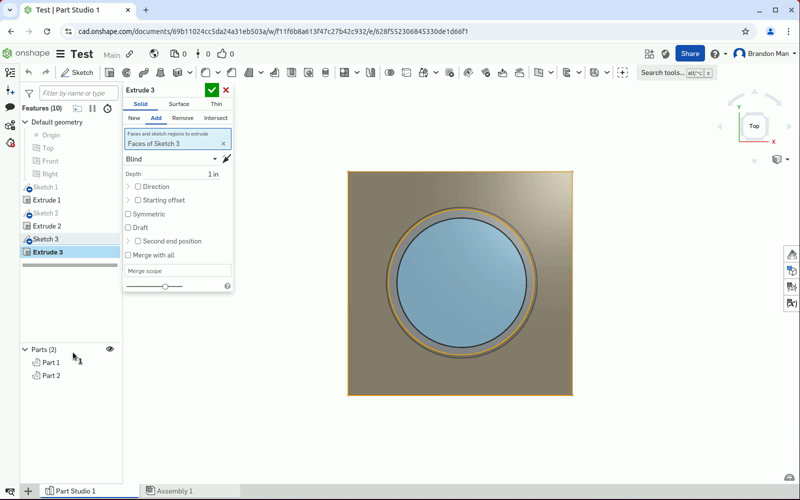
mouse_move(143, 106)
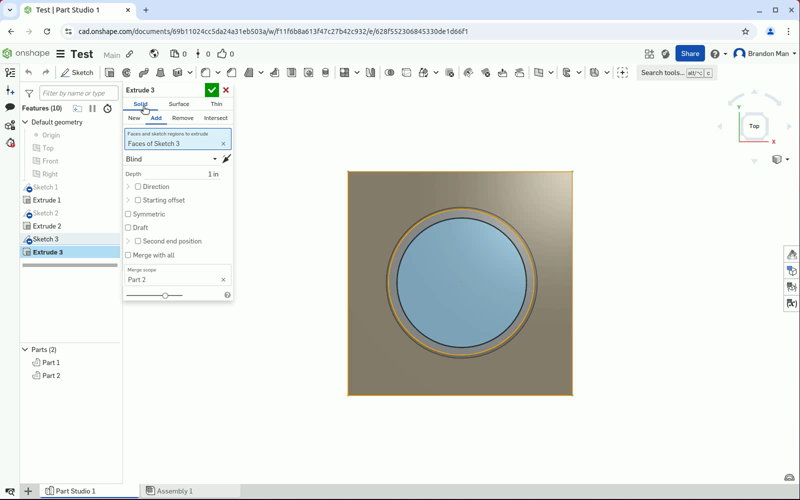
click(143, 106)
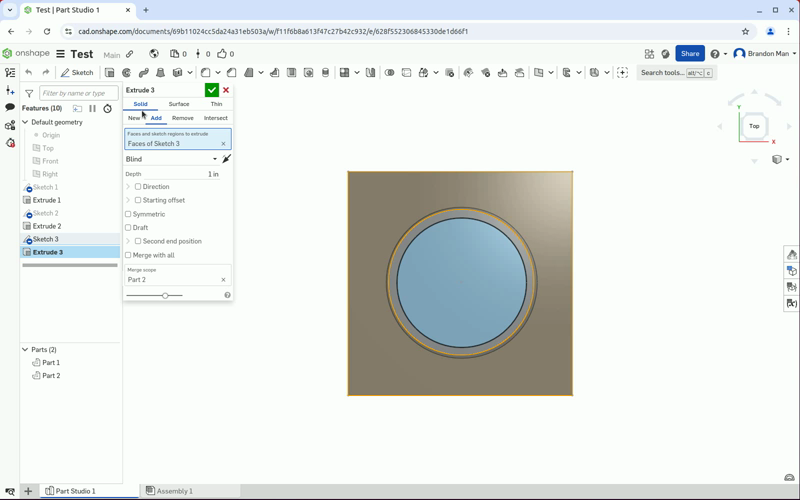
mouse_move(137, 120)
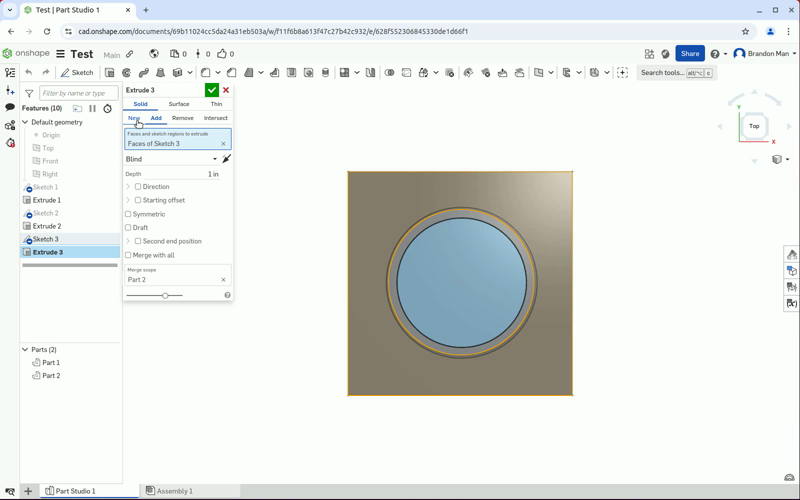
click(137, 120)
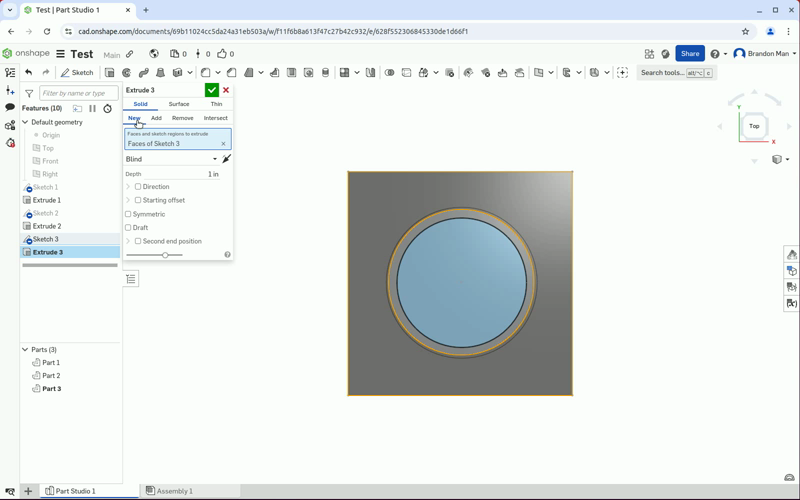
key(tab, 4)
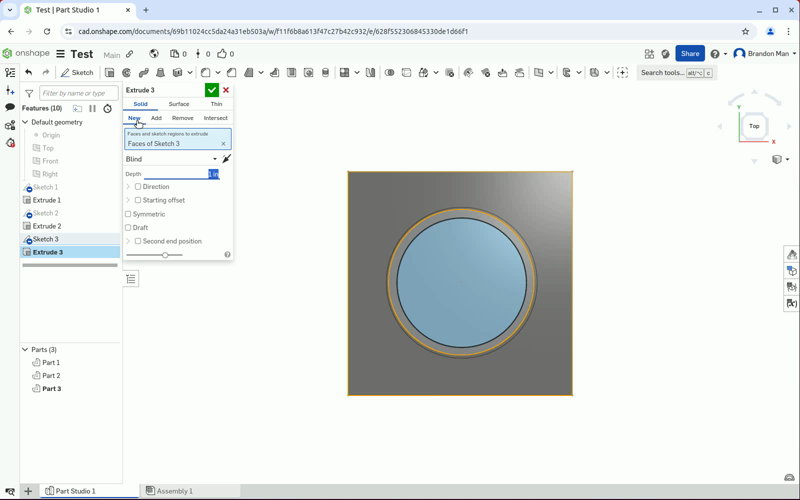
text(1.926)
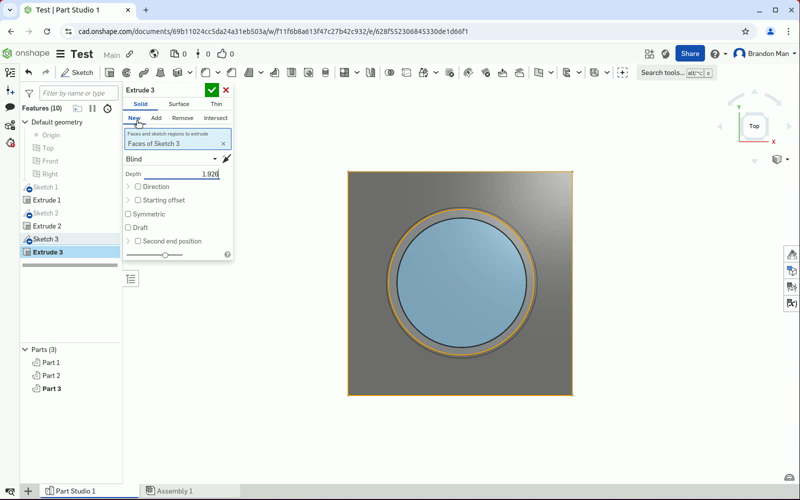
key(enter)
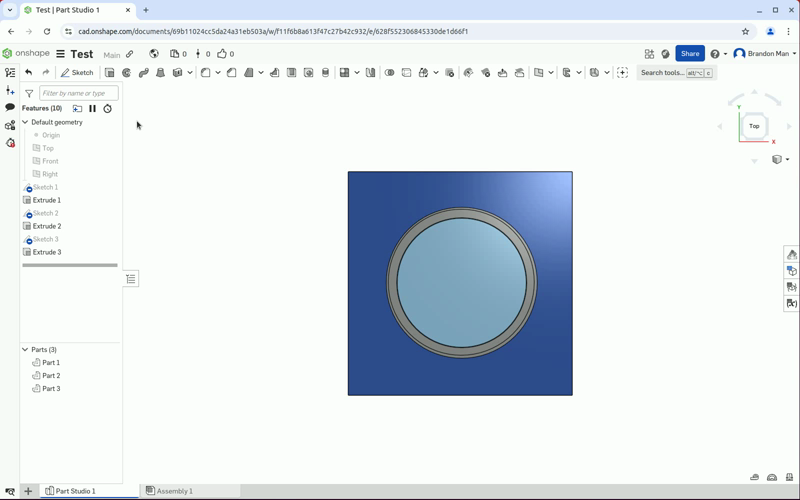
key(shift+h)
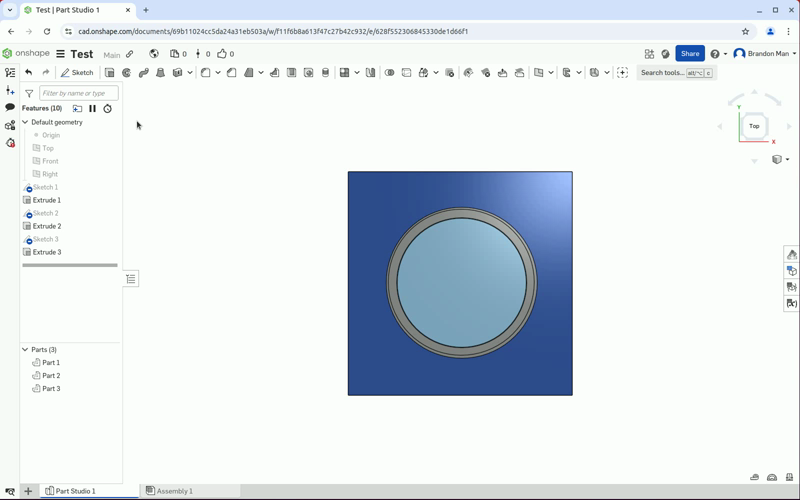
key(shift+h)
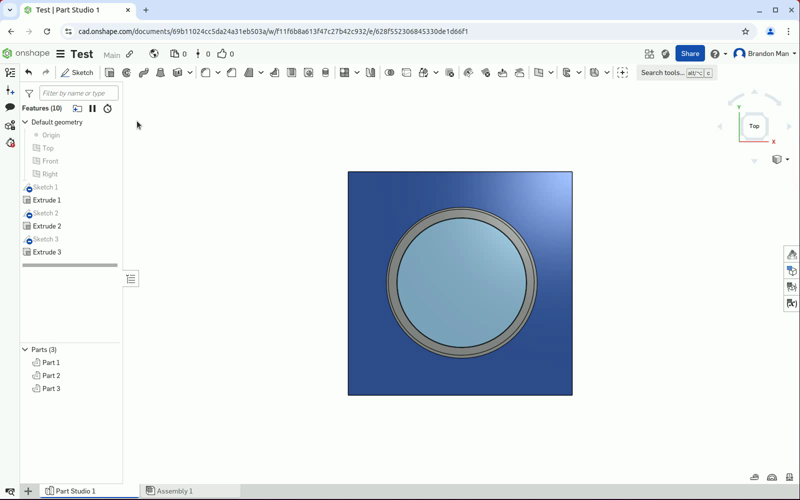
mouse_move(73, 189)
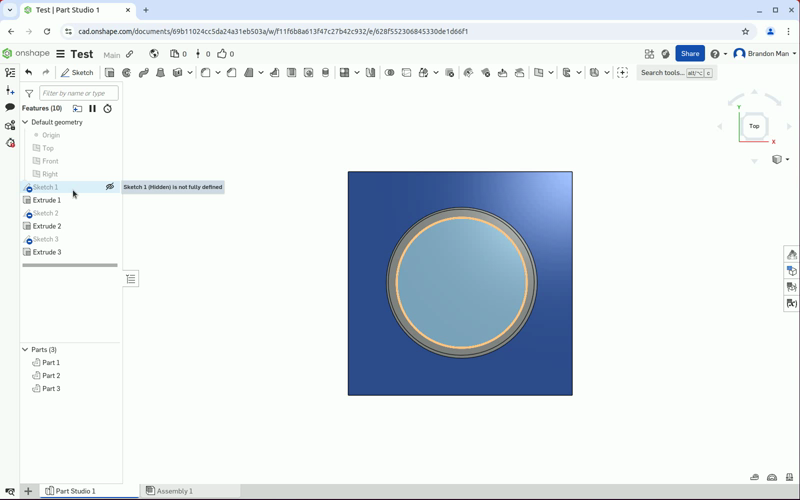
click(73, 189)
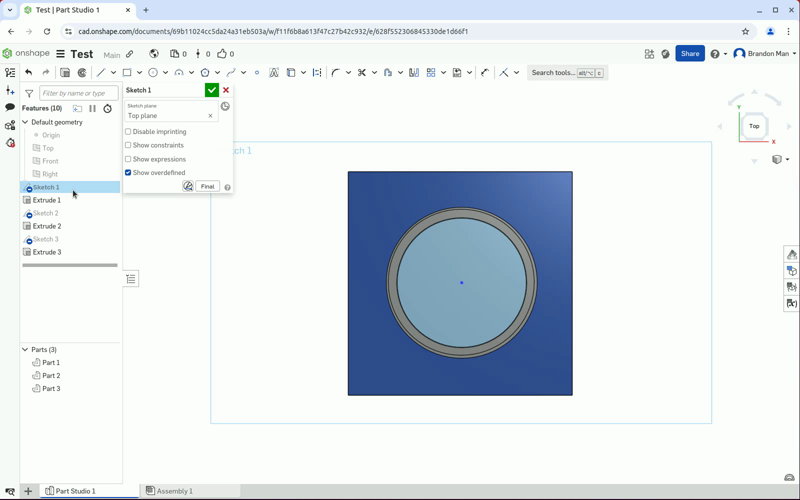
mouse_move(229, 92)
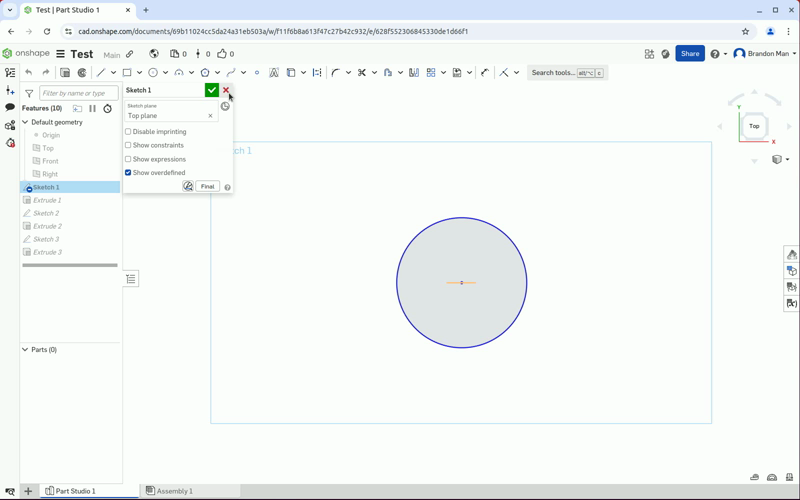
click(229, 92)
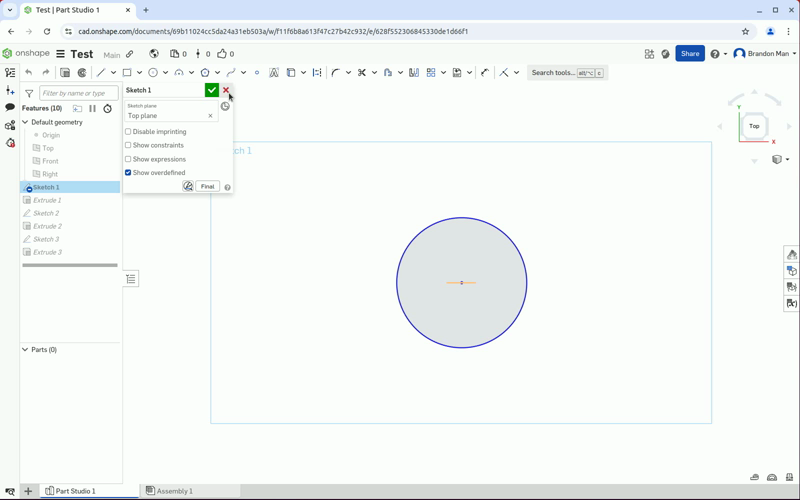
key(shift+s)
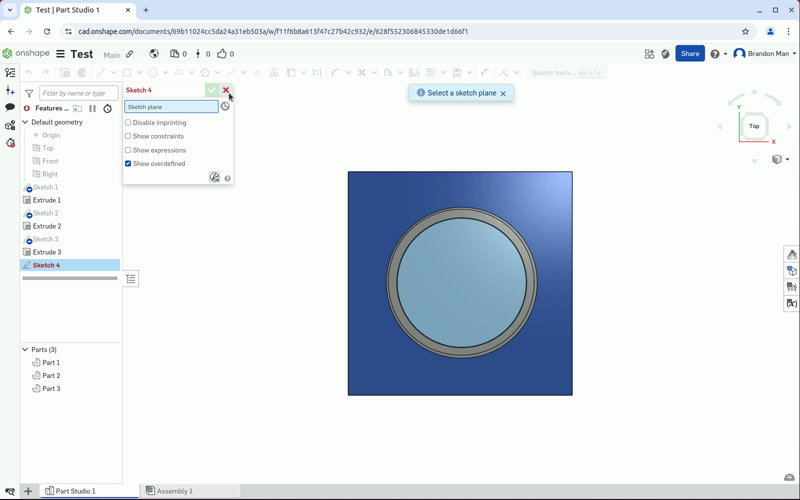
mouse_move(73, 150)
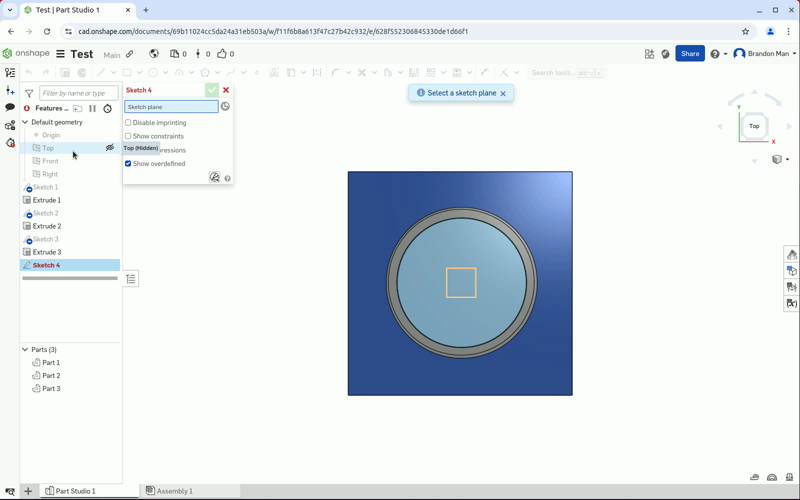
click(73, 150)
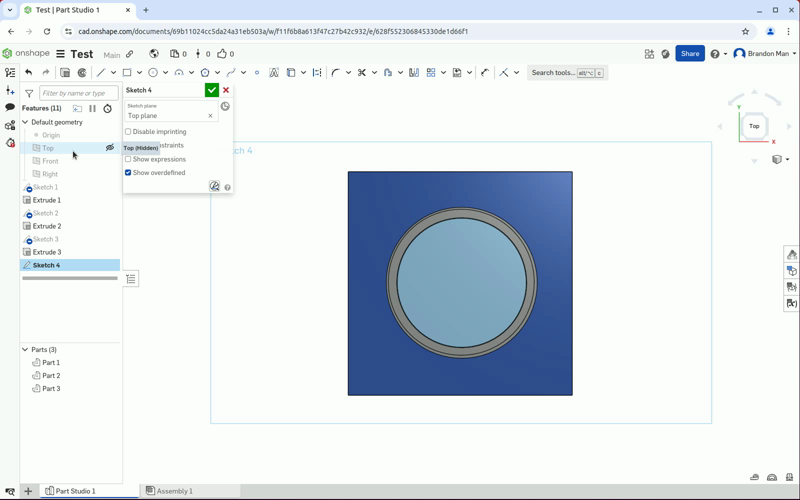
mouse_move(73, 352)
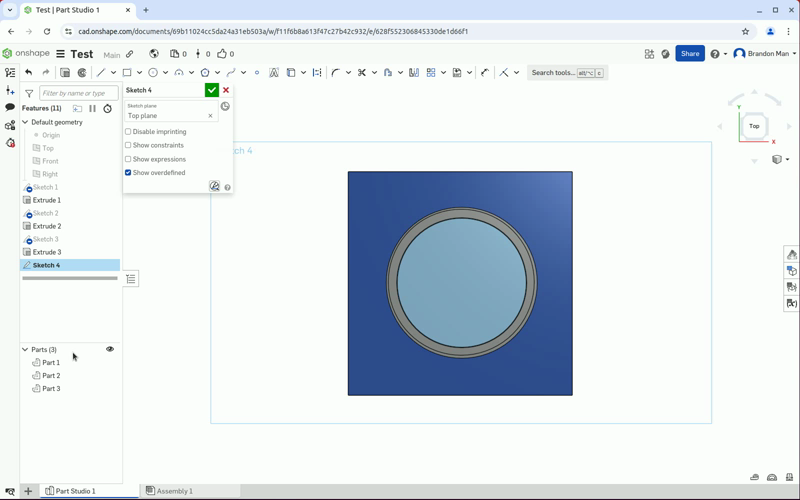
key(y)
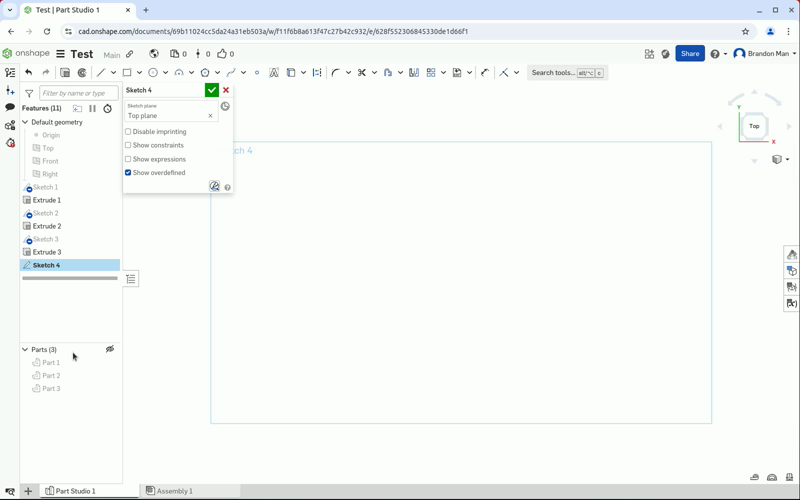
key(c)
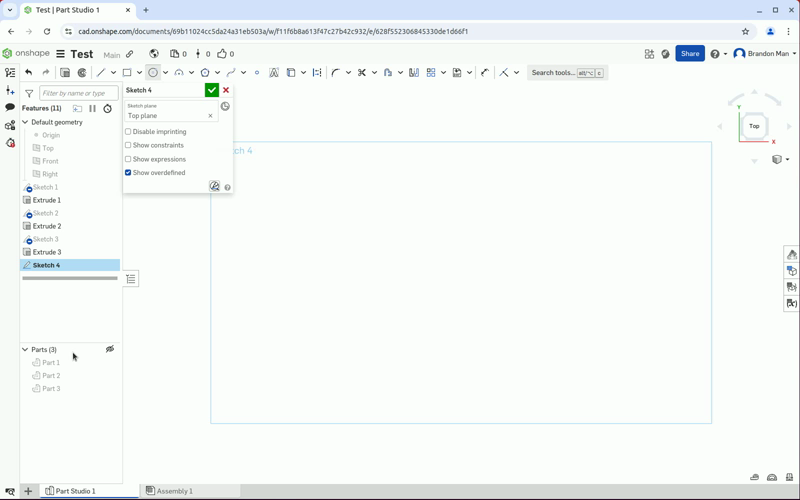
key_down(shift)
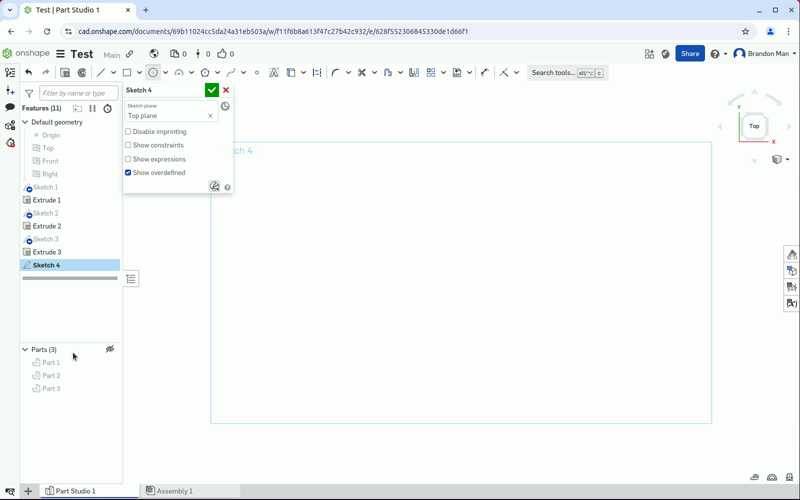
mouse_move(461, 282)
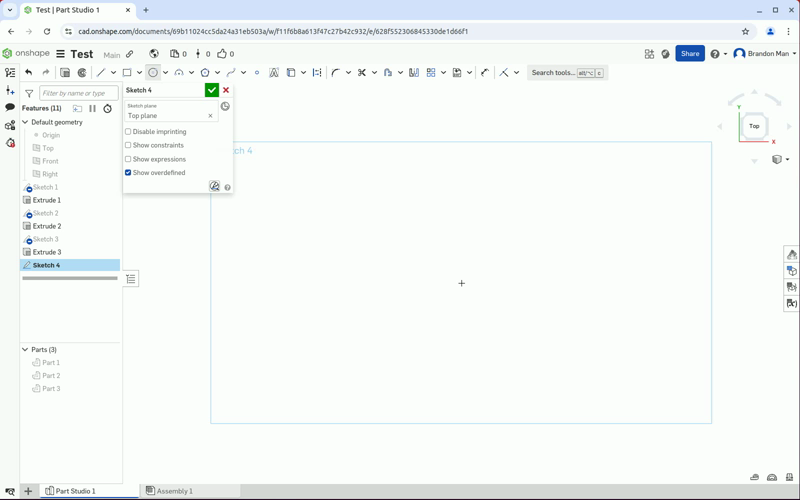
click(461, 282)
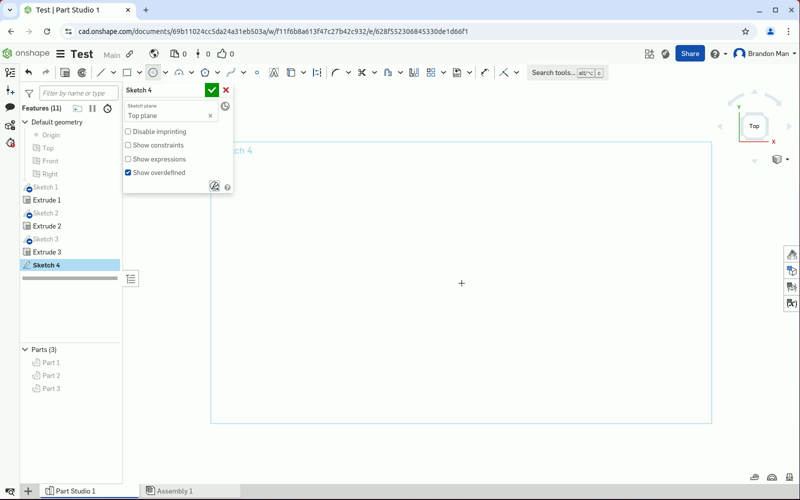
key_up(shift)
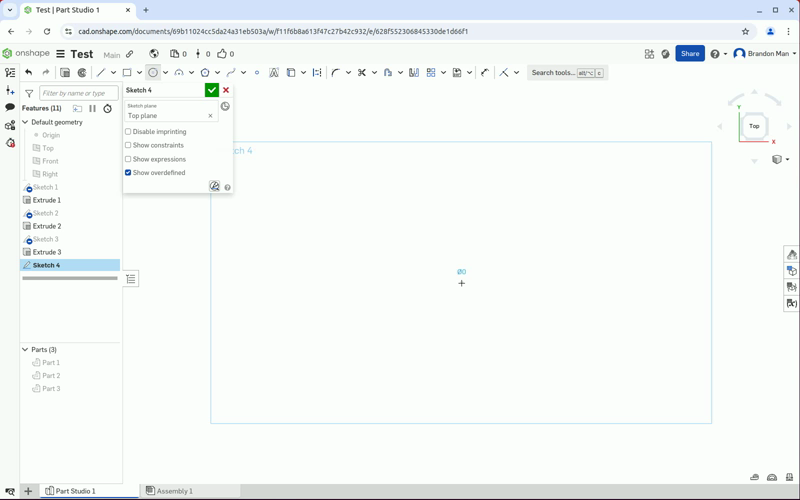
mouse_move(537, 282)
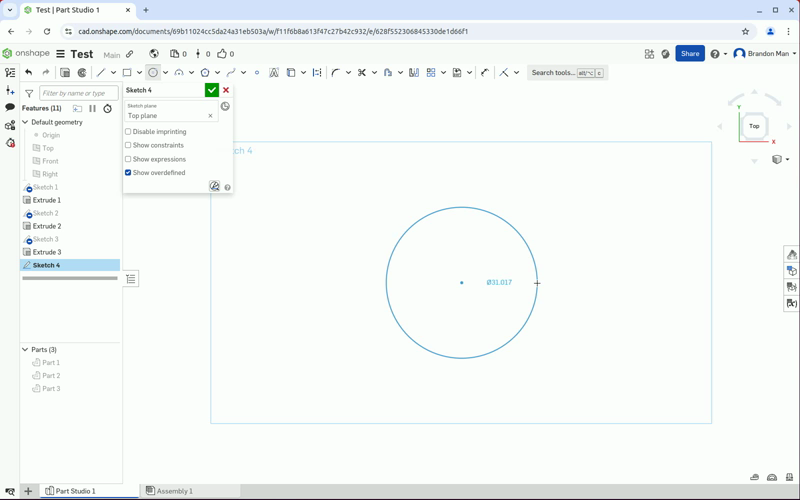
click(537, 282)
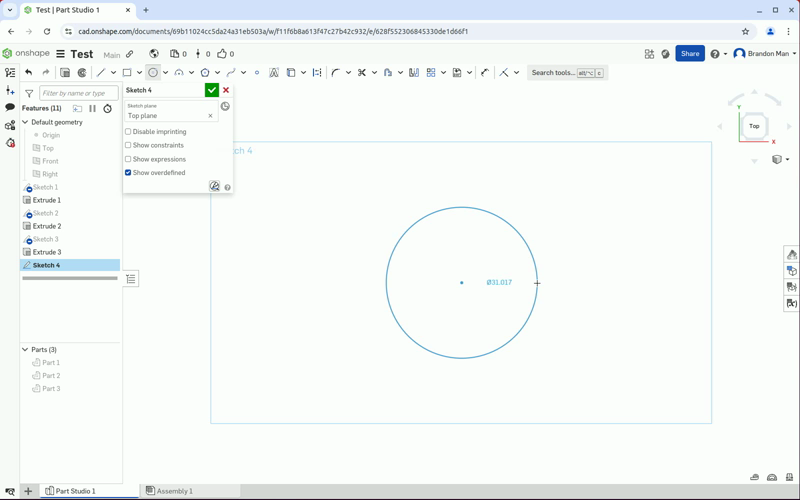
key(esc)
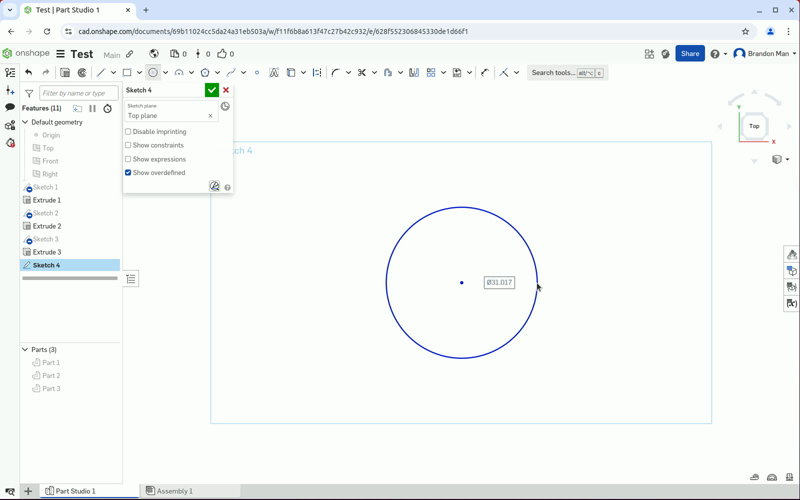
key(c)
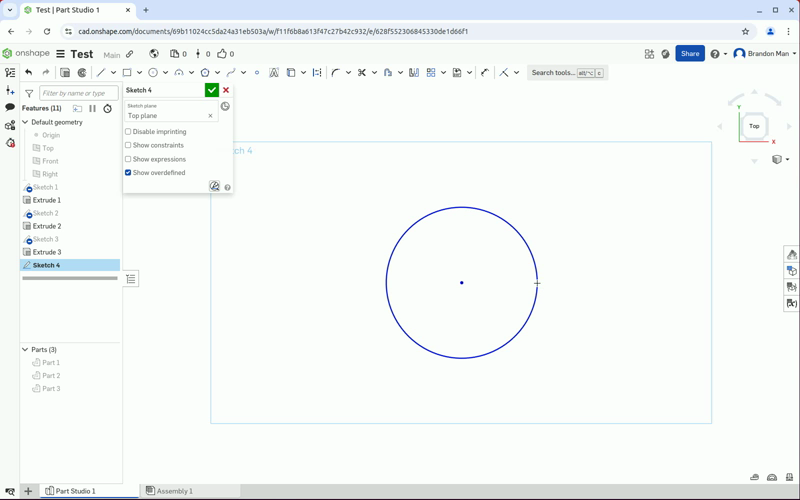
key_down(shift)
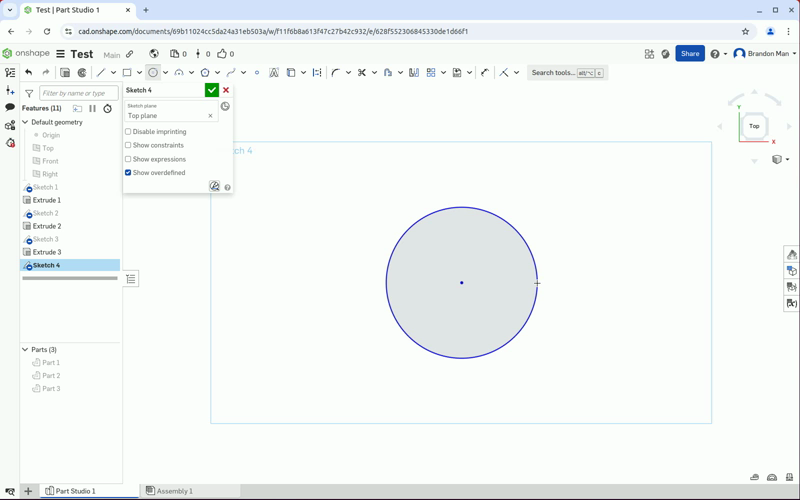
mouse_move(461, 282)
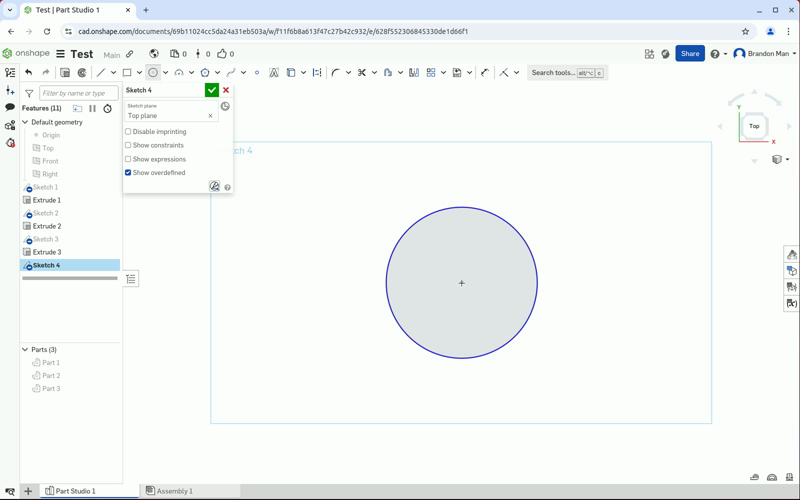
click(461, 282)
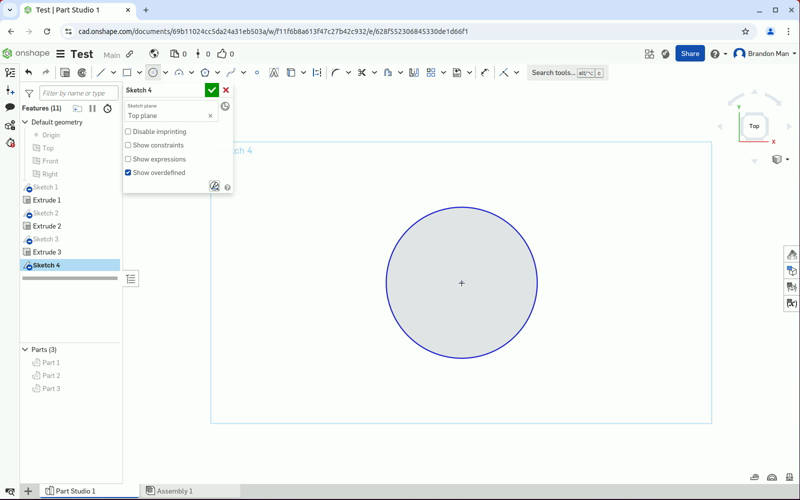
key_up(shift)
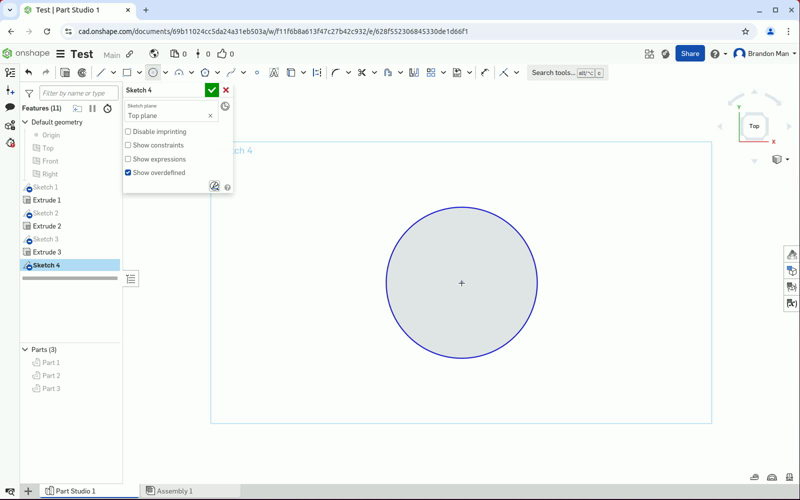
mouse_move(526, 282)
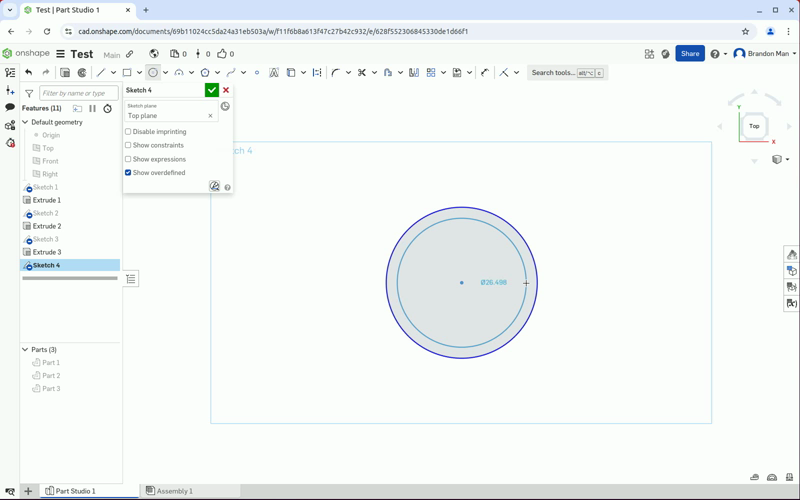
click(526, 282)
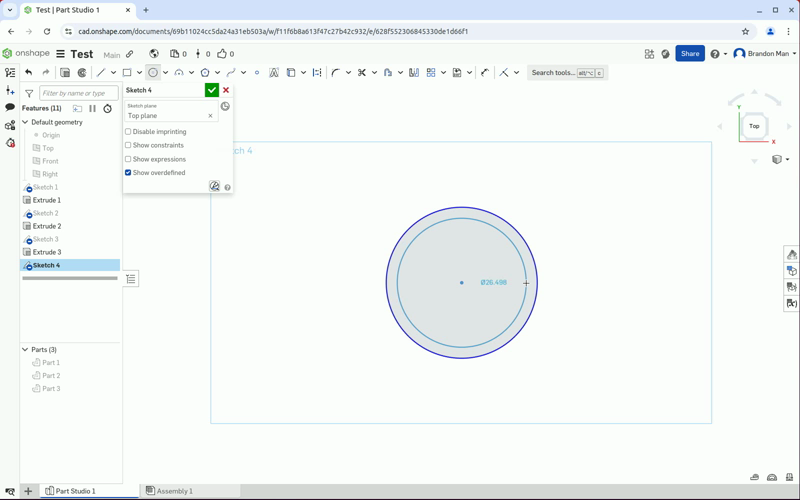
key(esc)
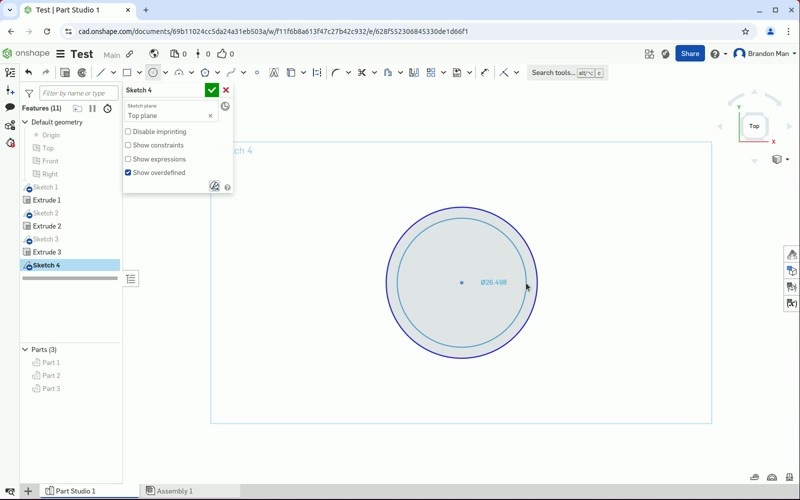
mouse_move(522, 317)
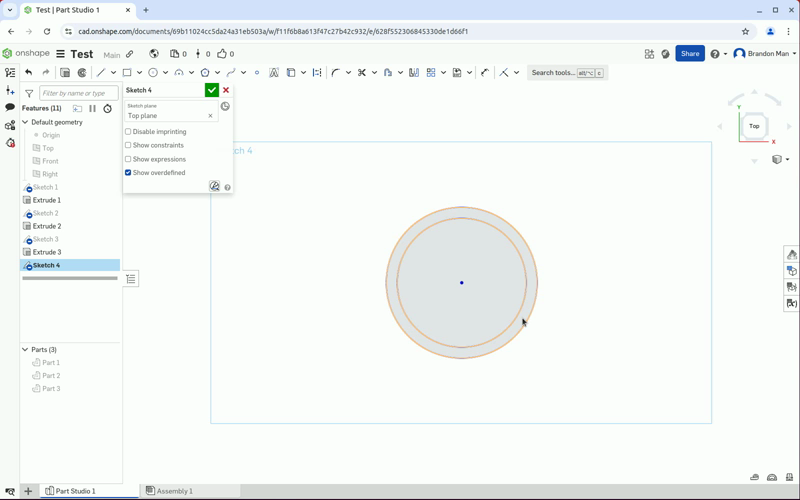
click(522, 317)
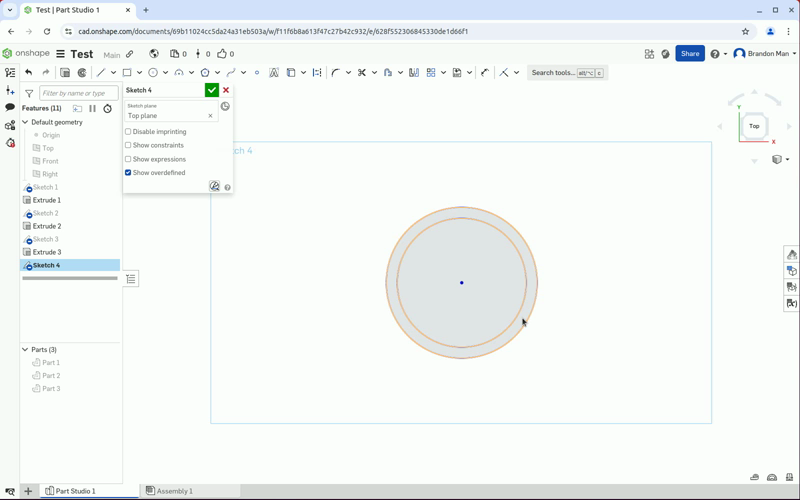
mouse_move(73, 352)
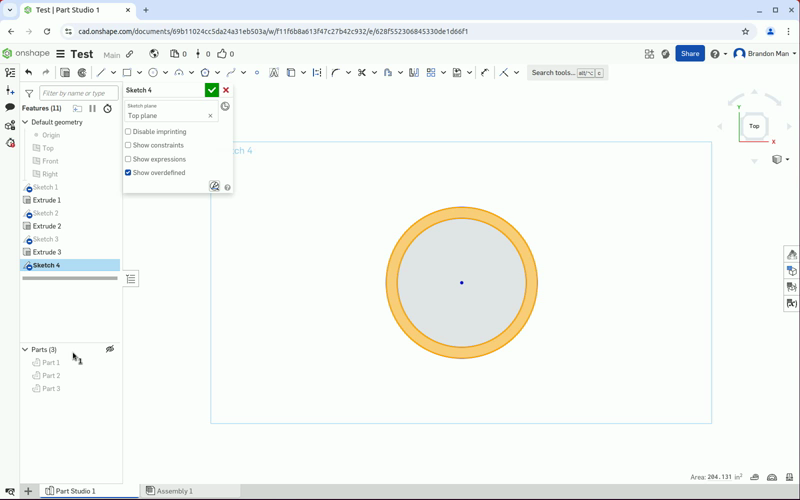
key(shift+y)
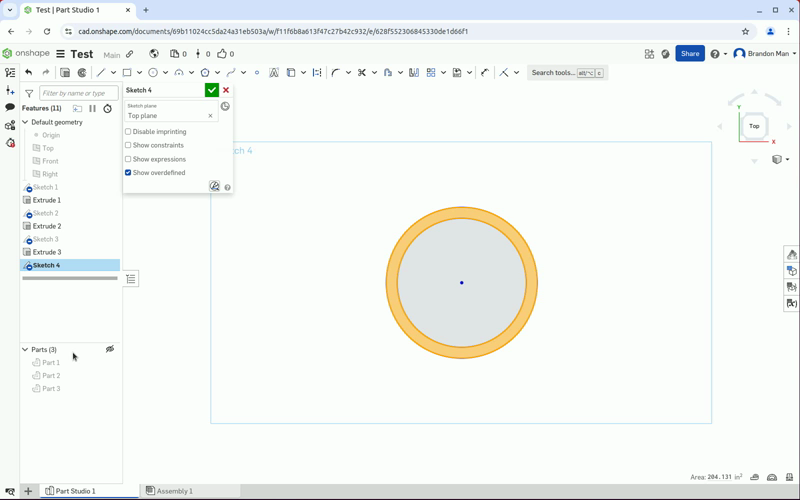
key(shift+e)
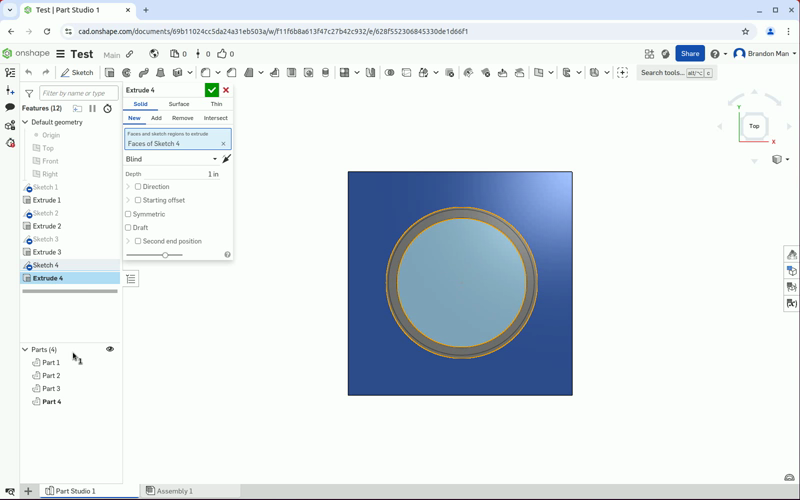
mouse_move(143, 106)
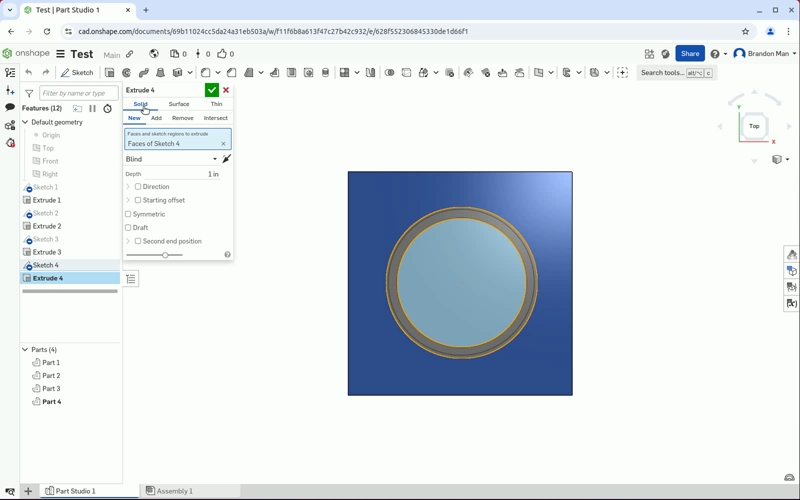
click(143, 106)
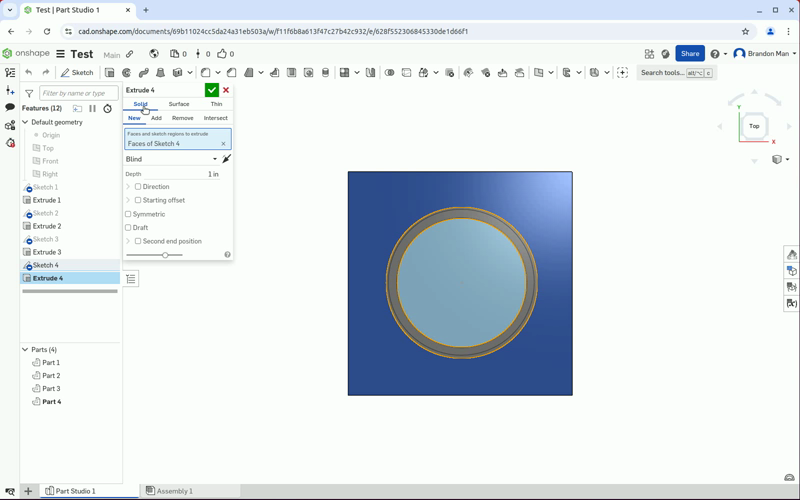
mouse_move(186, 120)
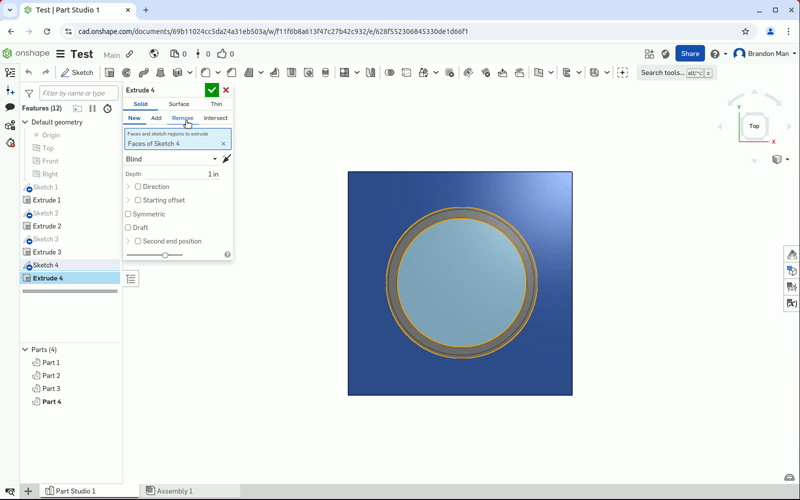
click(186, 120)
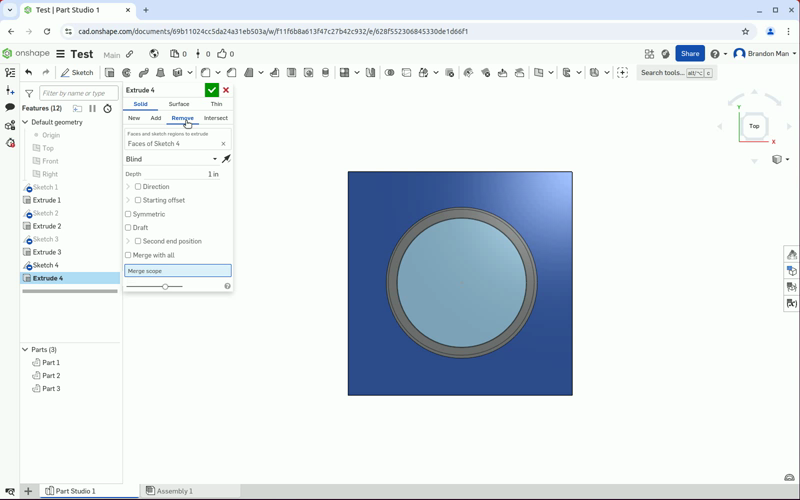
key(tab, 4)
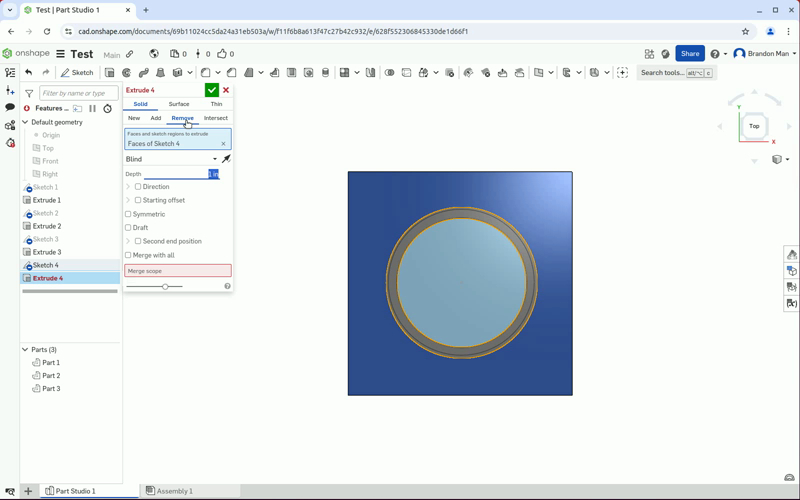
text(-0.963)
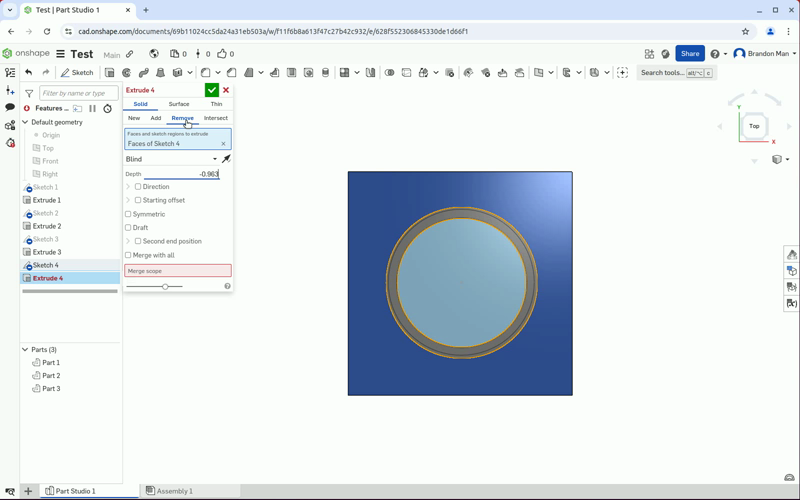
key(tab, 6)
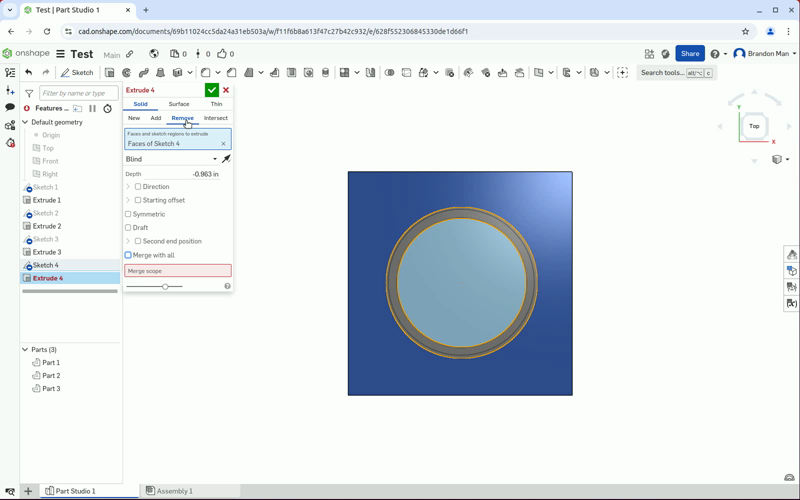
key(space)
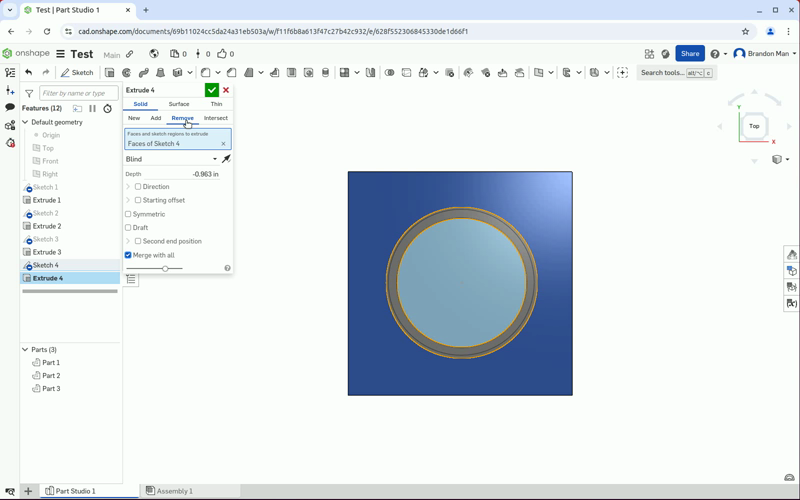
key(enter)
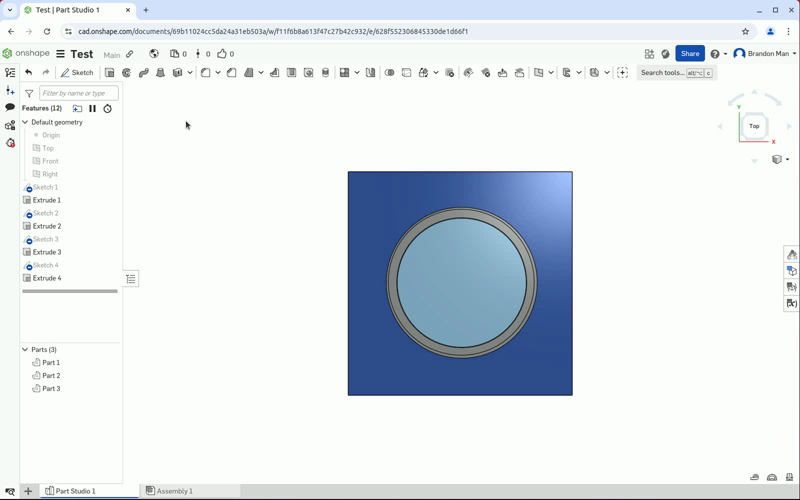
key(shift+h)
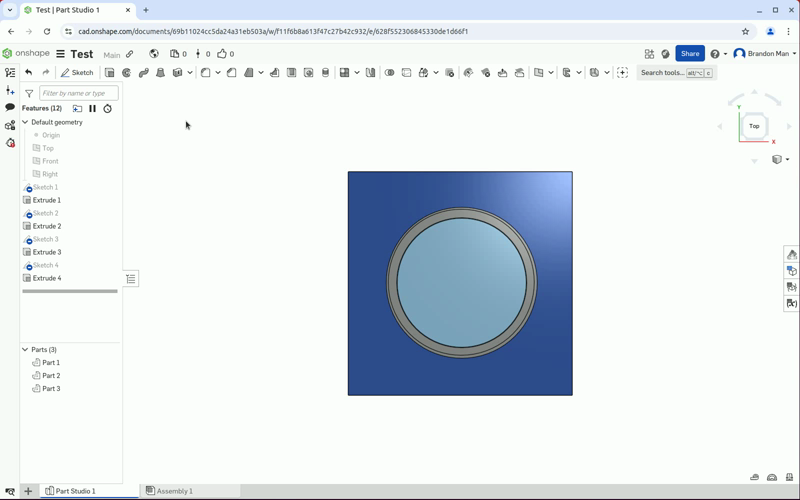
key(shift+h)
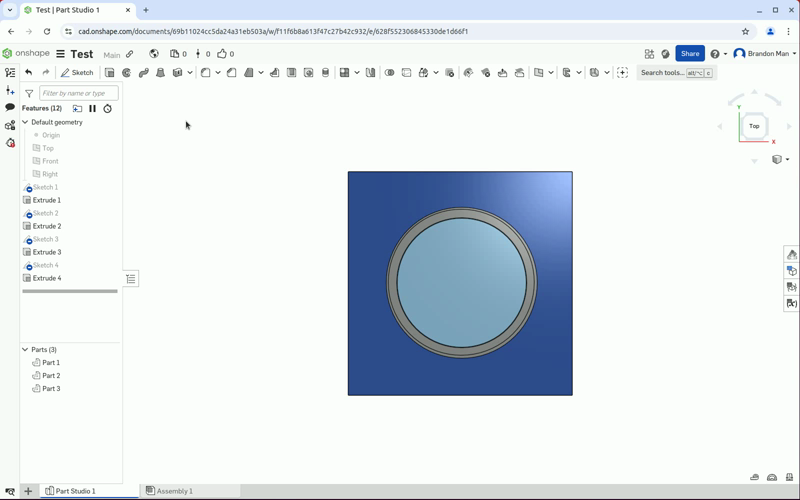
key(shift+7)
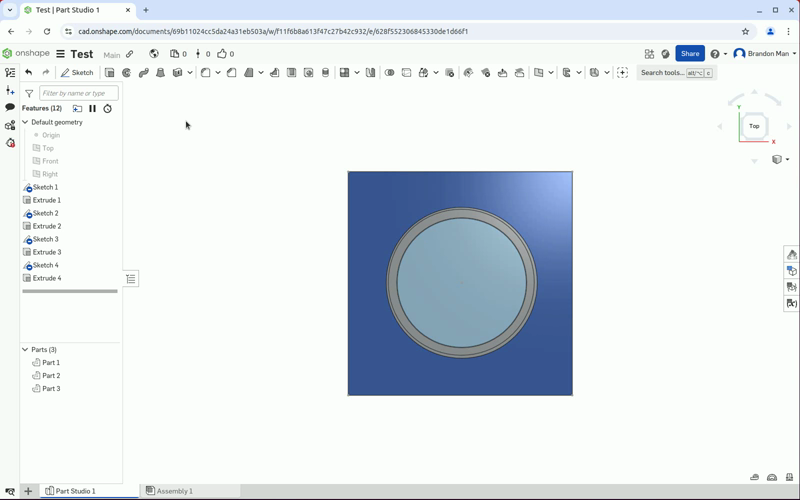
key(up, 3)
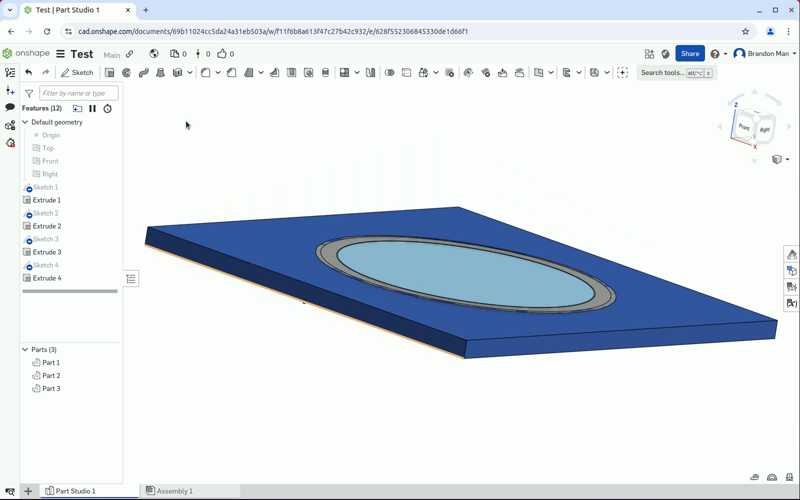
key(left, 3)
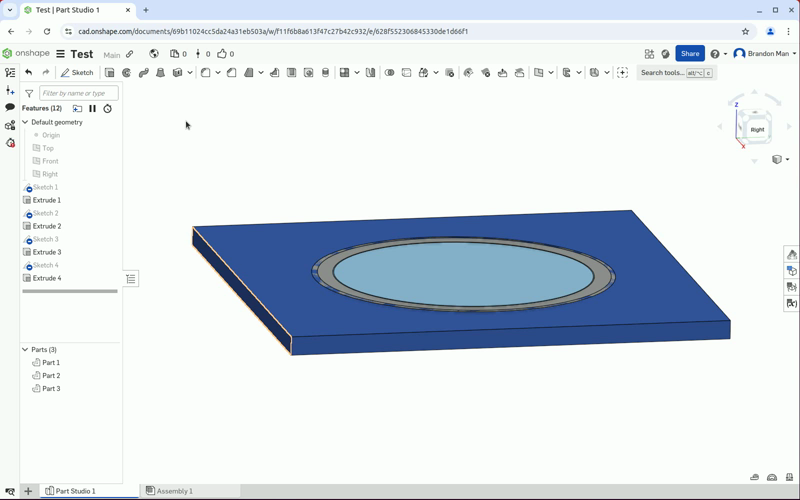
key(right, 3)
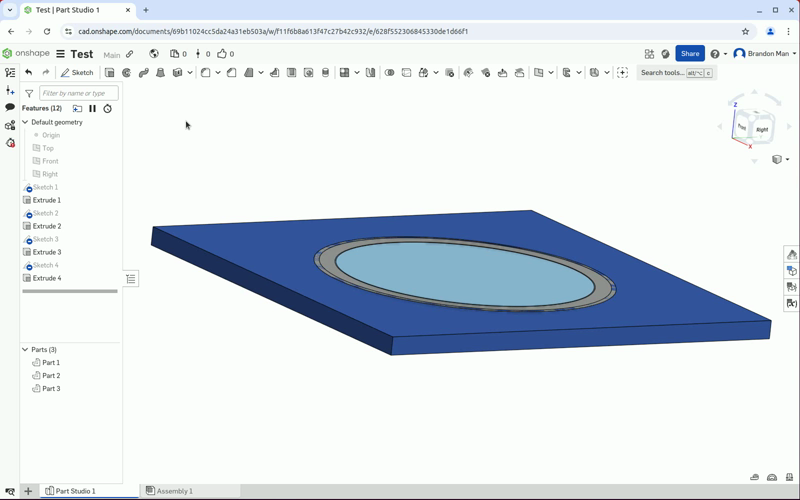
key(down, 3)
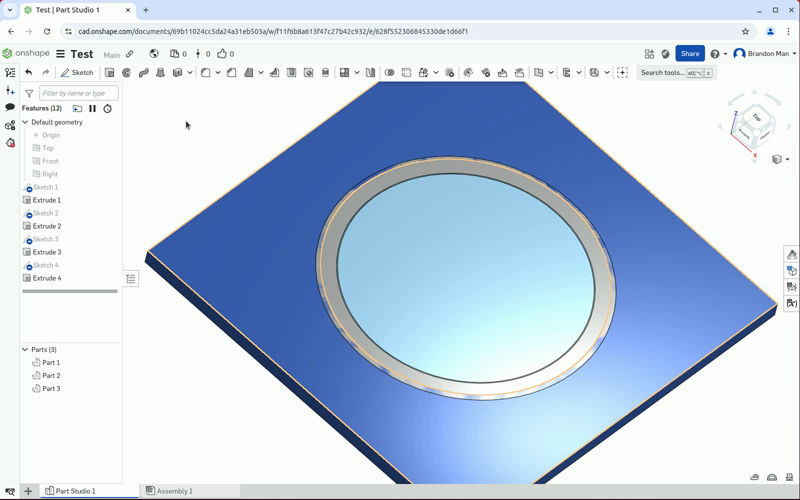
mouse_move(73, 189)
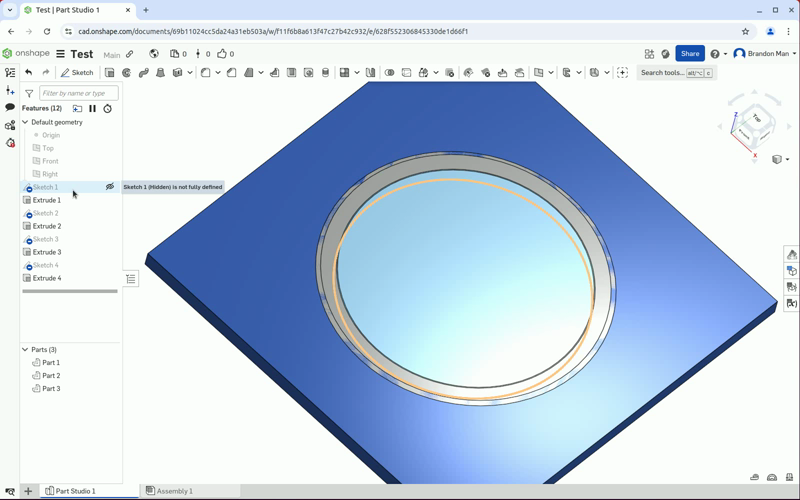
click(73, 189)